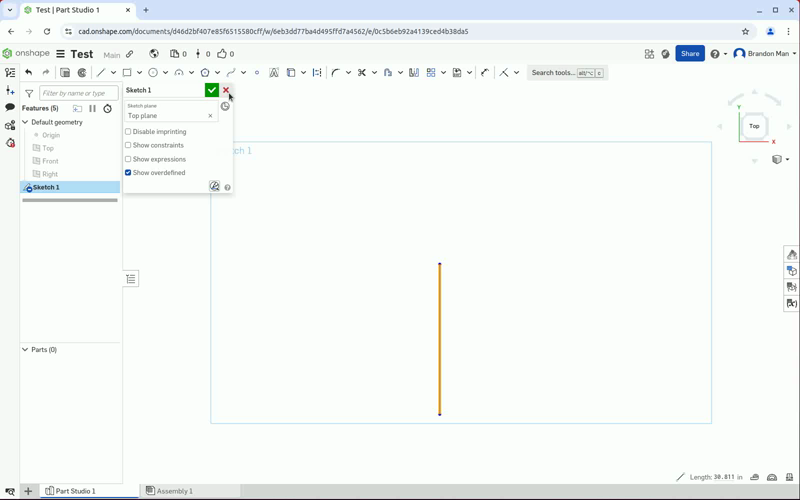
key(shift+h)
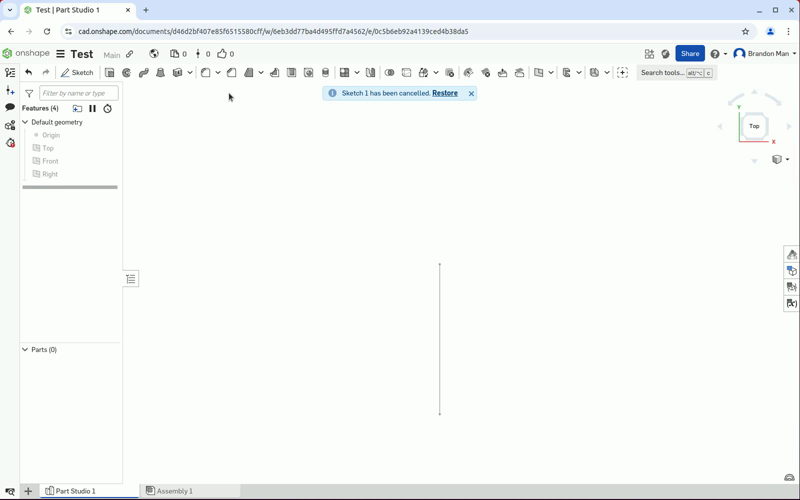
mouse_move(73, 352)
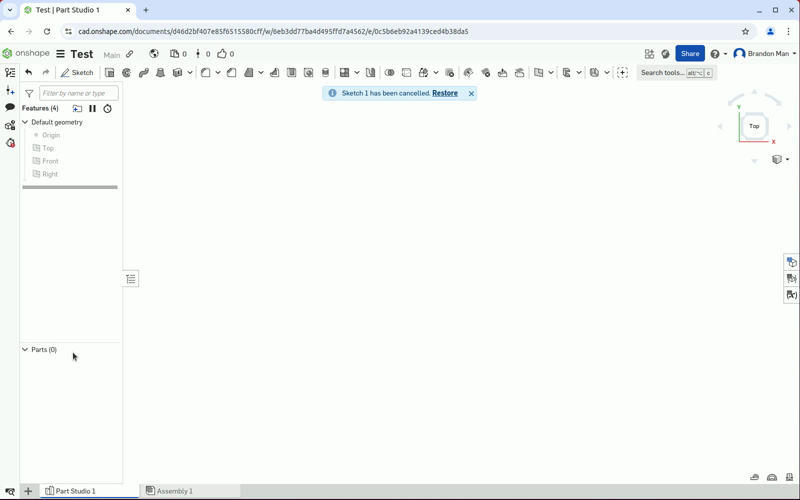
key(y)
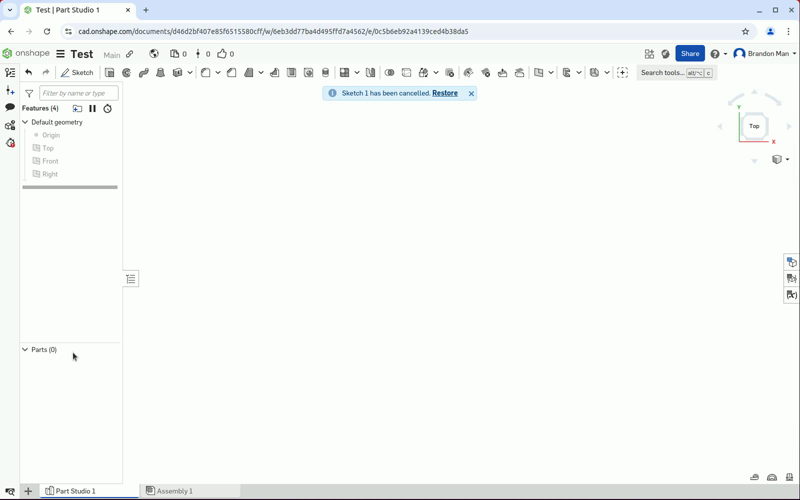
key(shift+p)
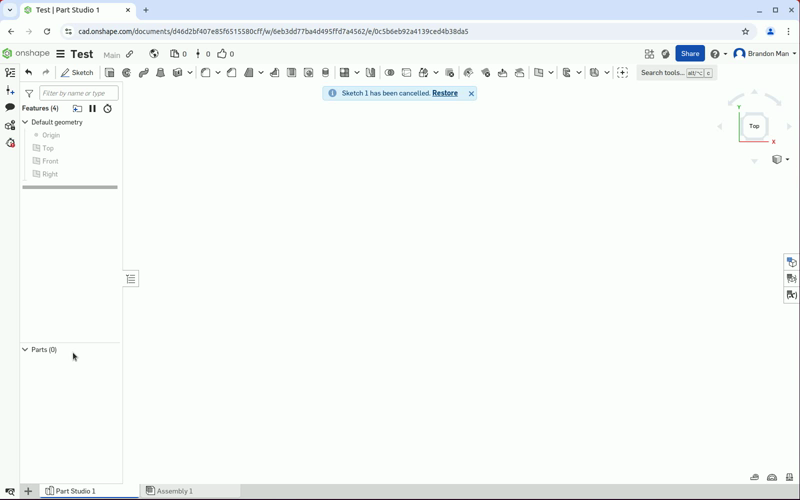
key(space)
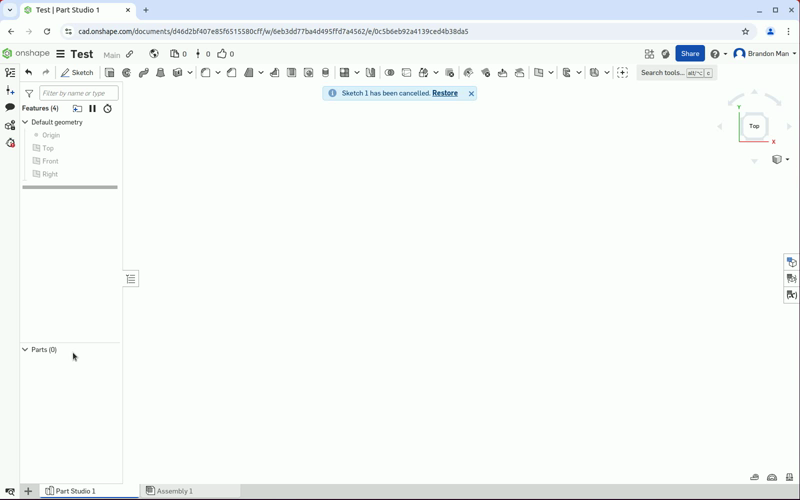
key_down(shift)
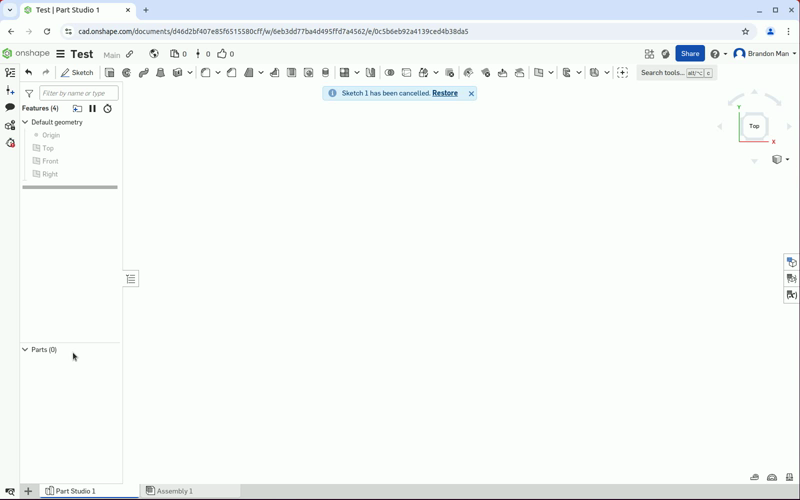
key(up)
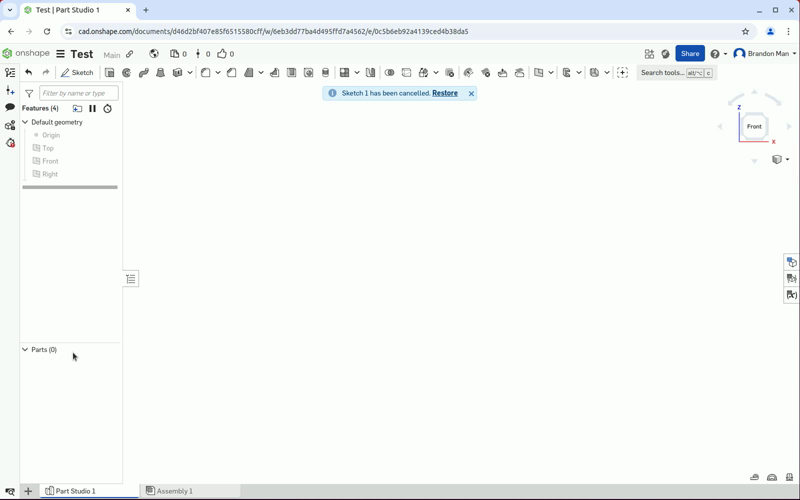
key_up(shift)
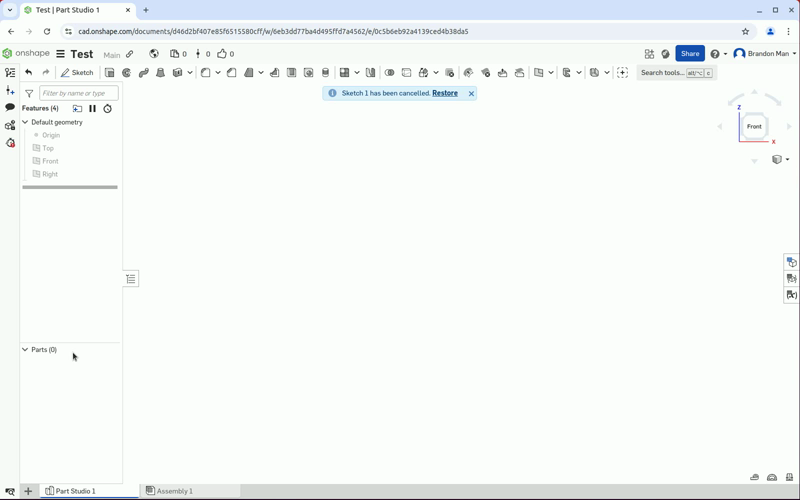
mouse_move(73, 352)
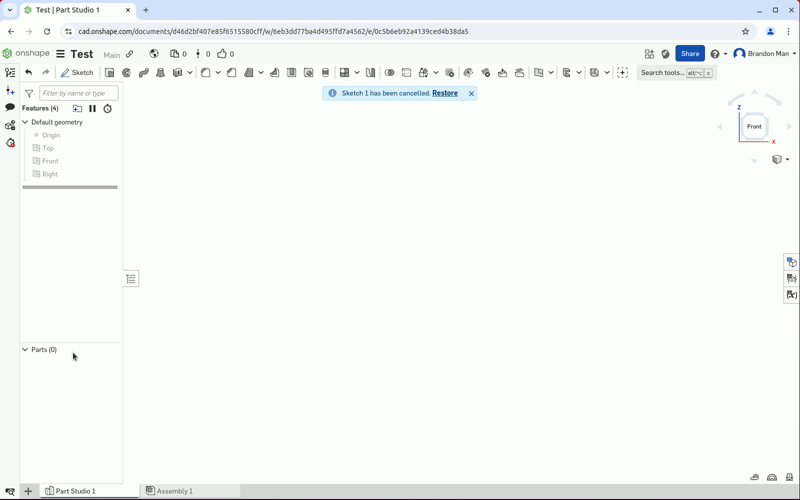
key(shift+y)
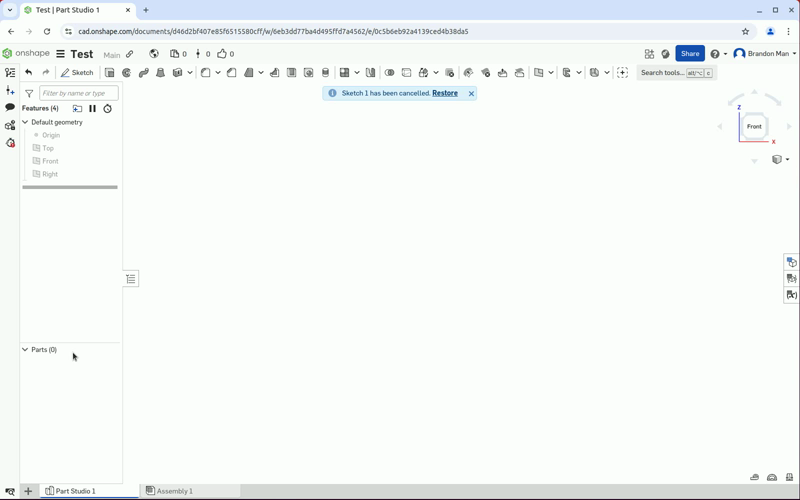
key(shift+s)
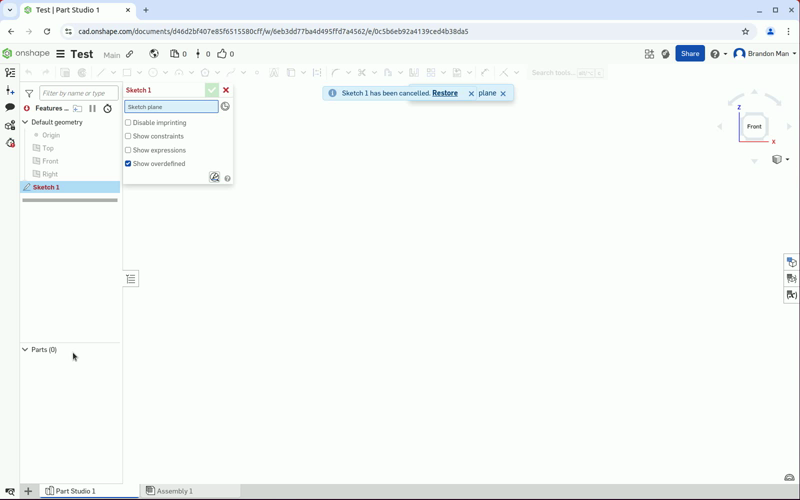
mouse_move(73, 163)
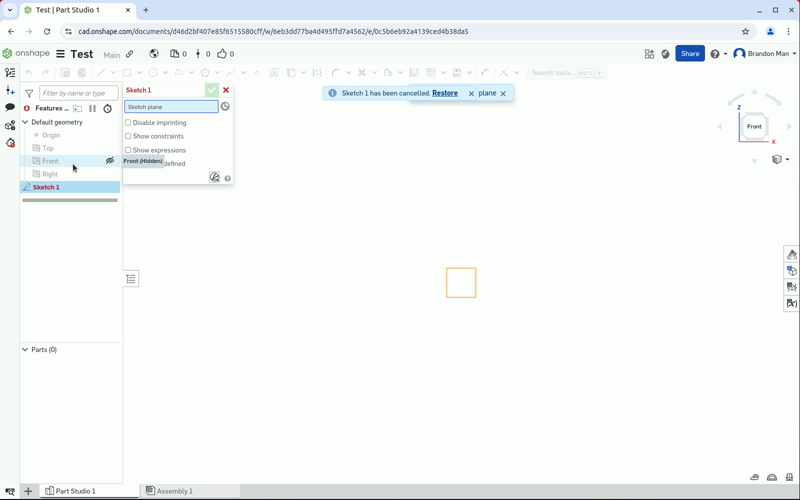
click(73, 163)
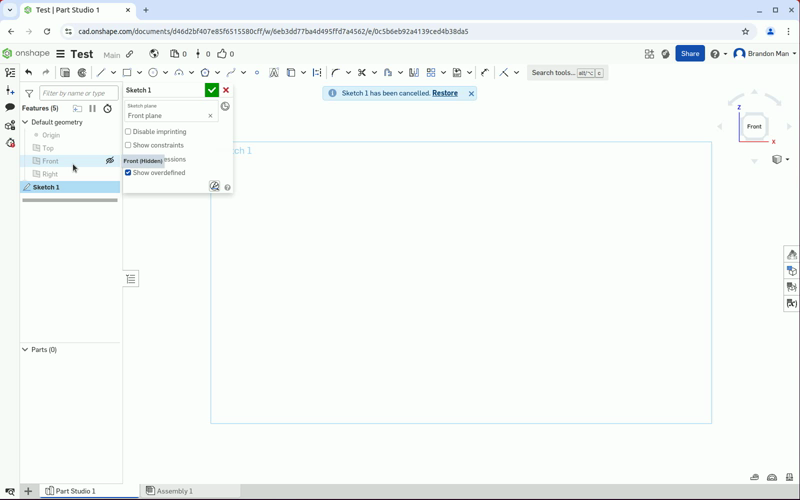
mouse_move(73, 352)
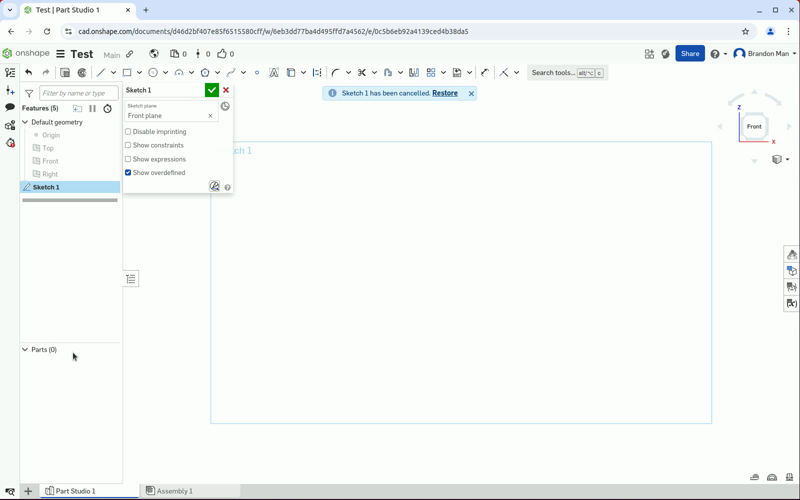
key(y)
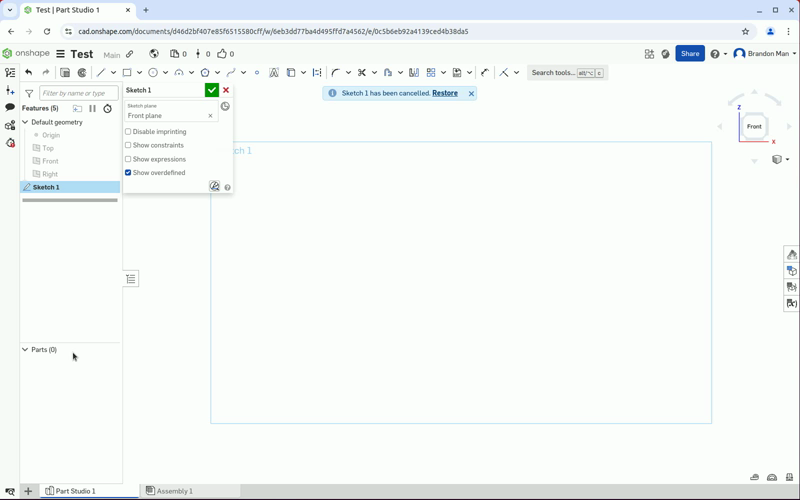
key(l)
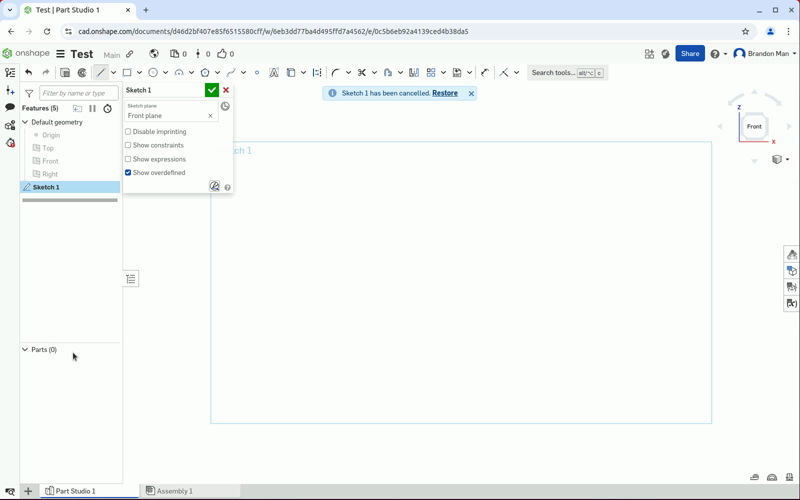
key_down(shift)
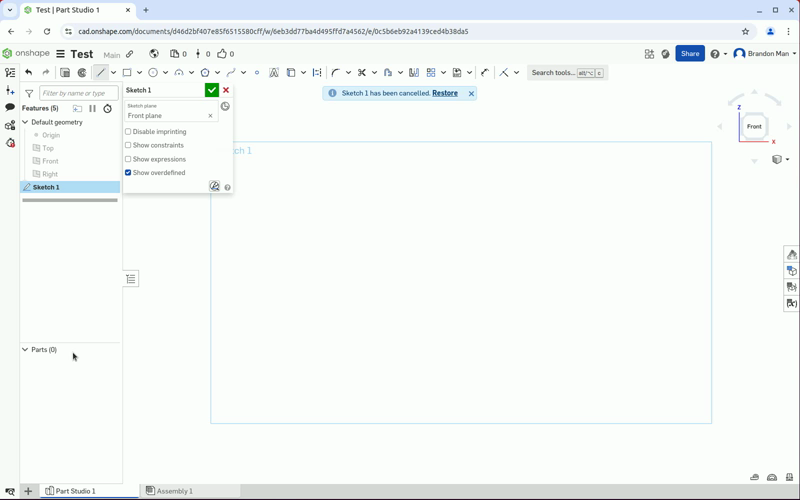
mouse_move(348, 305)
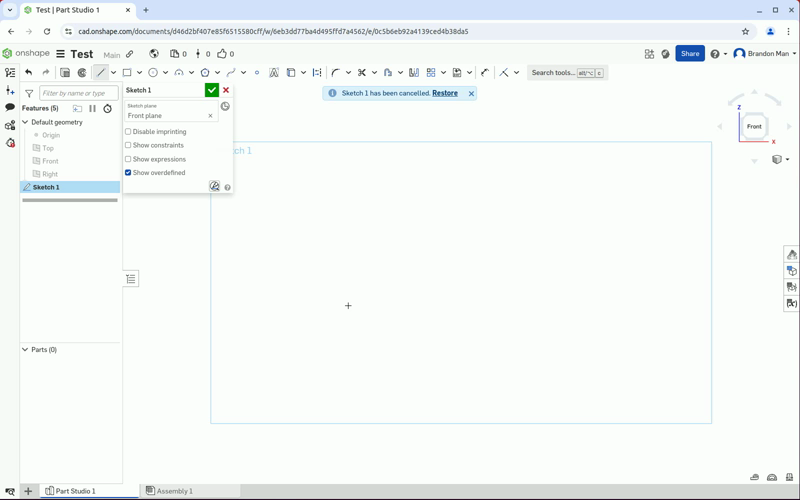
click(348, 305)
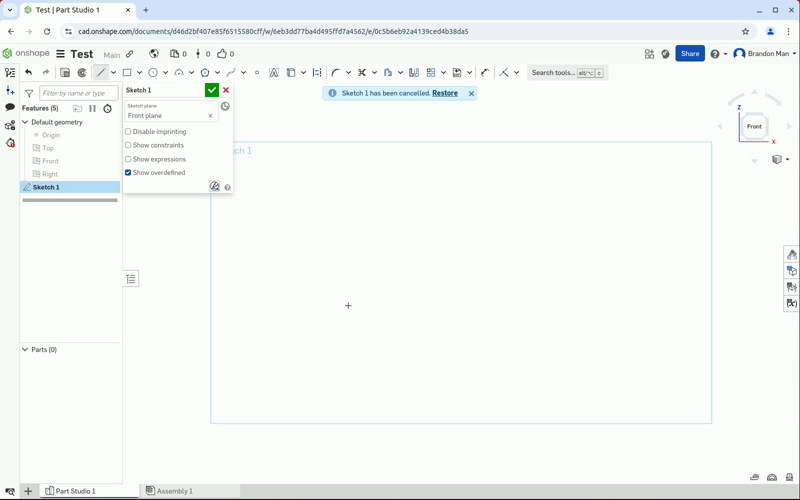
key_up(shift)
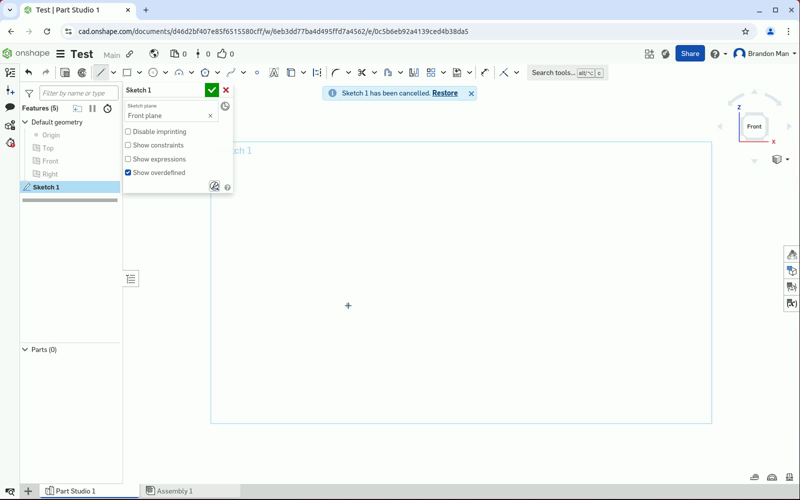
key_down(shift)
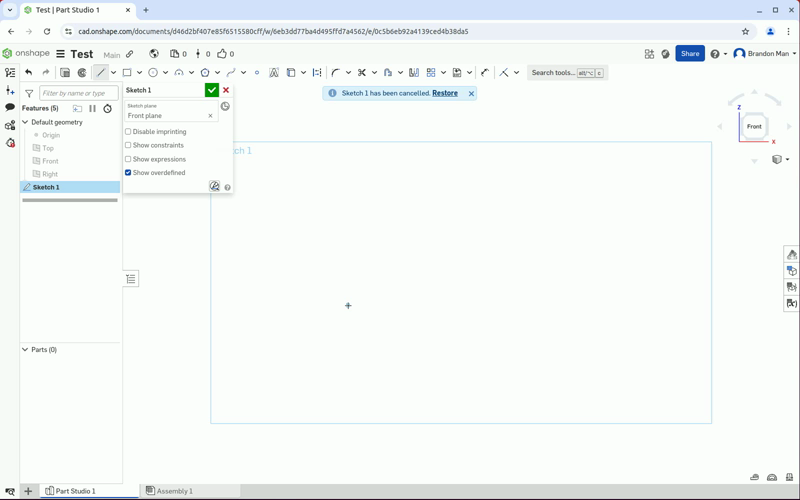
mouse_move(482, 305)
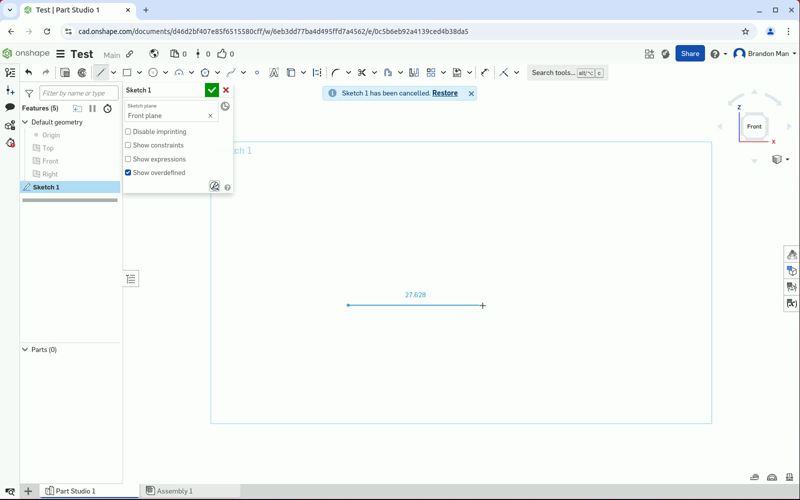
click(482, 305)
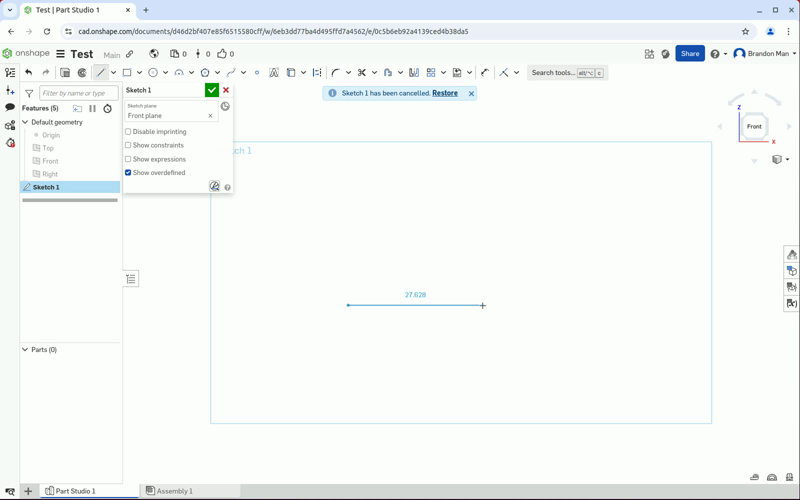
key_up(shift)
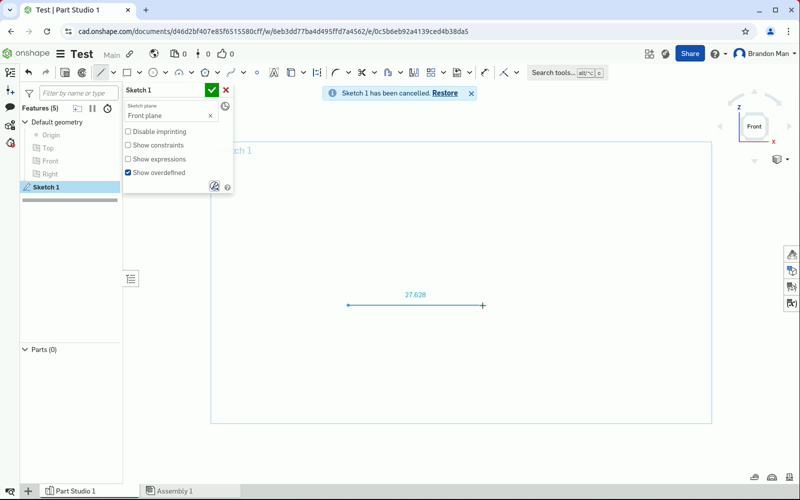
key_down(shift)
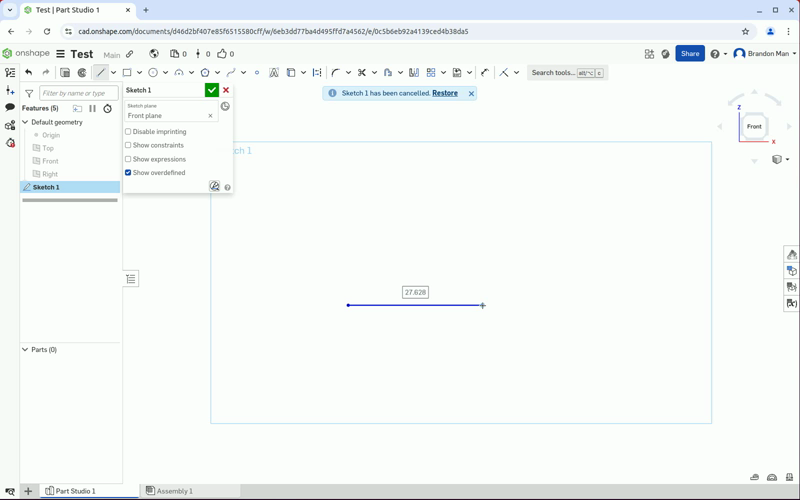
mouse_move(512, 305)
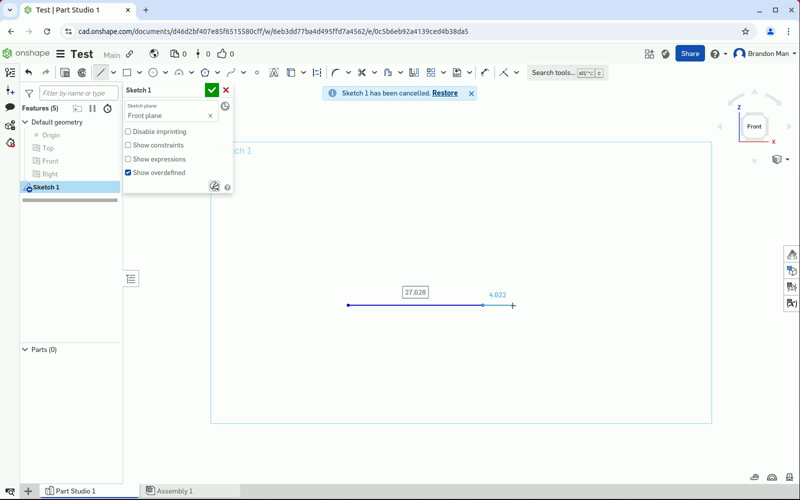
mouse_move(482, 259)
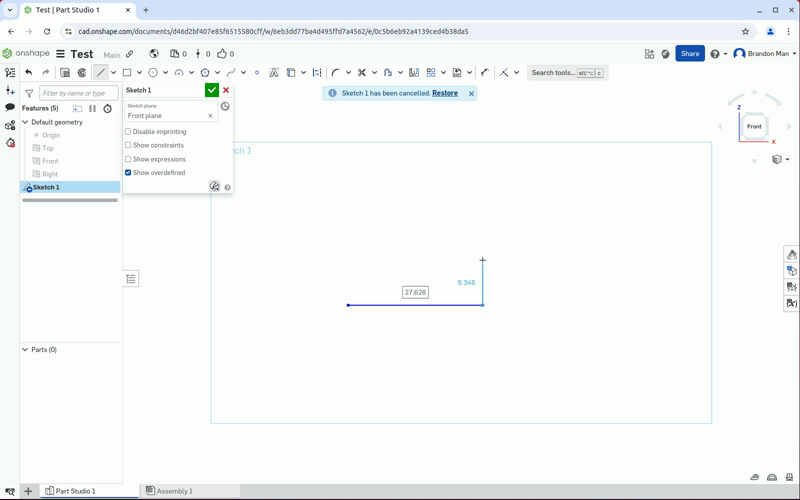
click(482, 259)
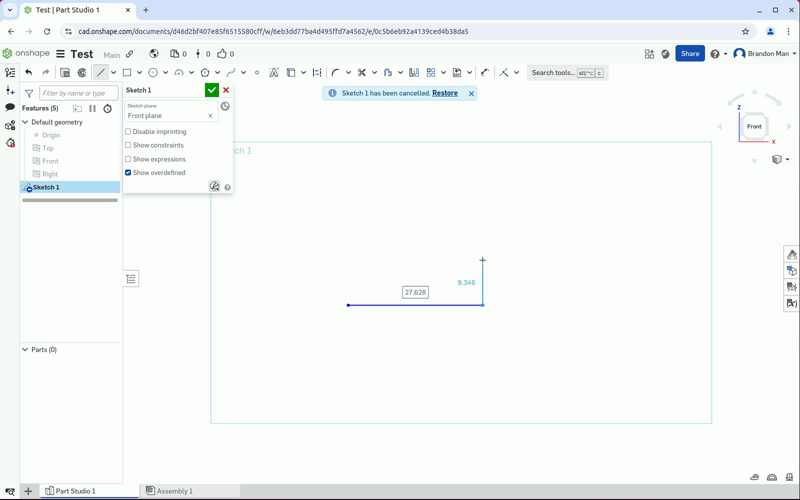
key_up(shift)
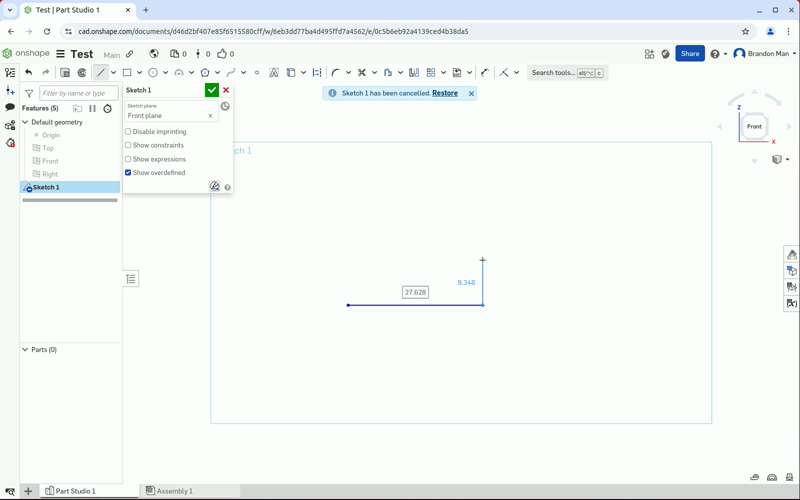
key_down(shift)
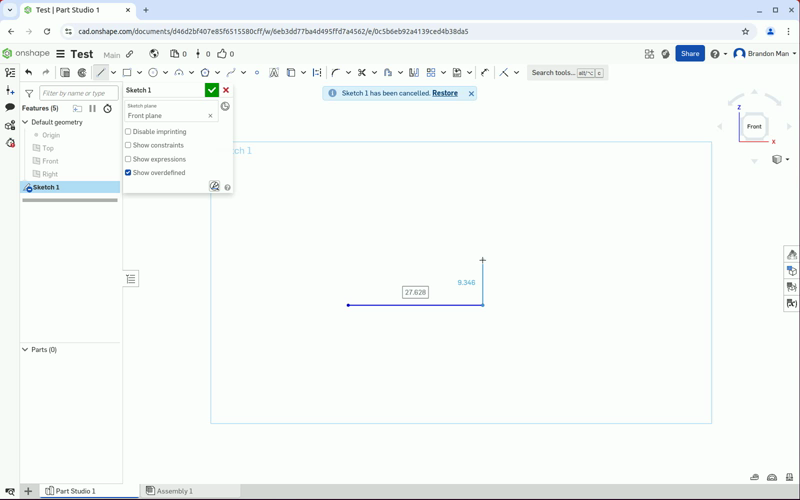
mouse_move(385, 234)
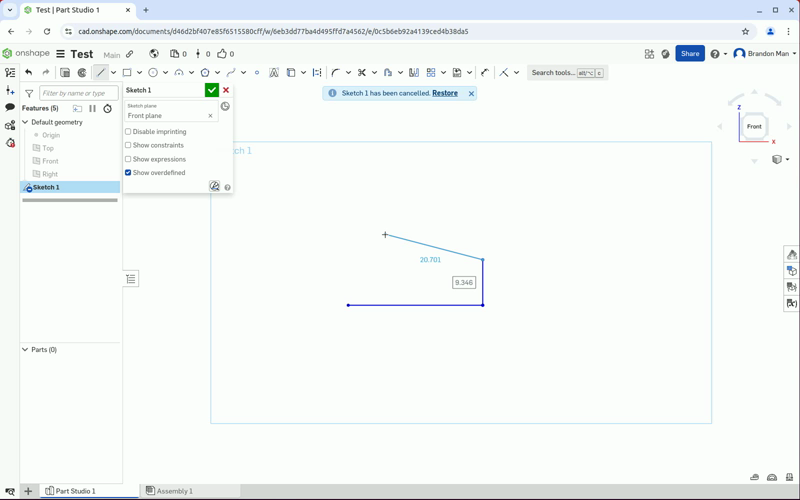
click(385, 234)
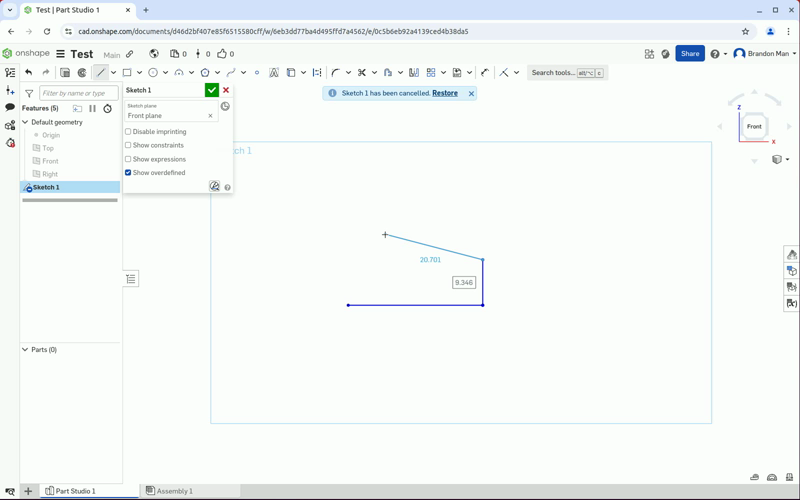
key_up(shift)
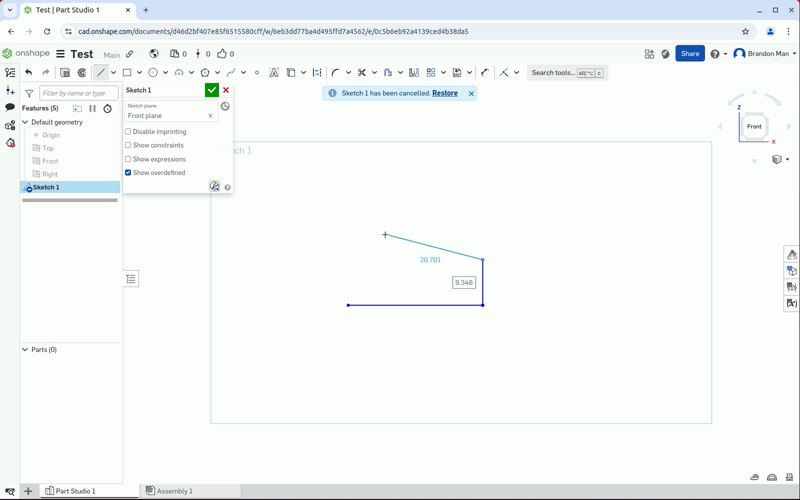
key_down(shift)
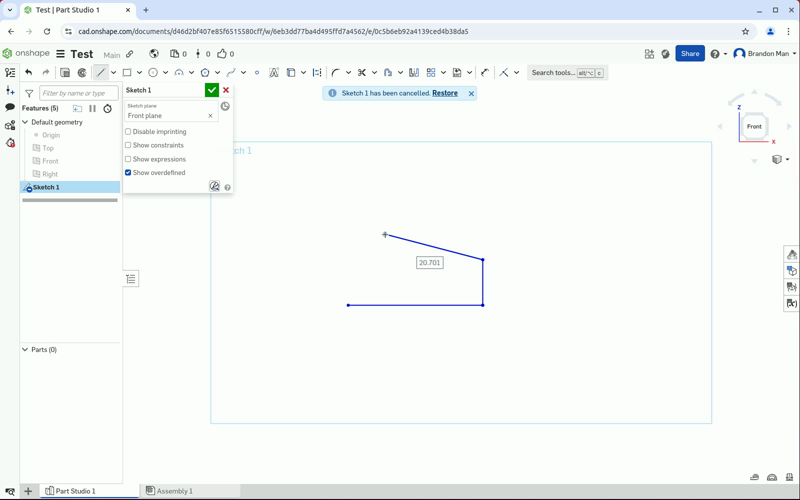
mouse_move(415, 234)
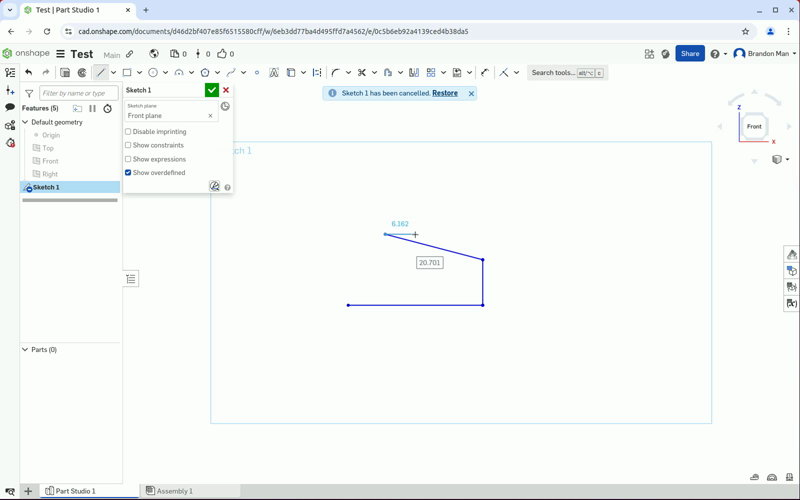
mouse_move(348, 234)
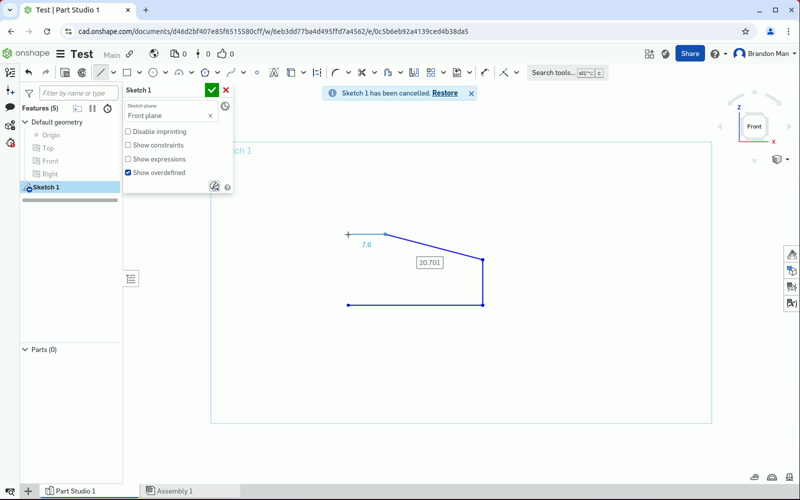
click(348, 234)
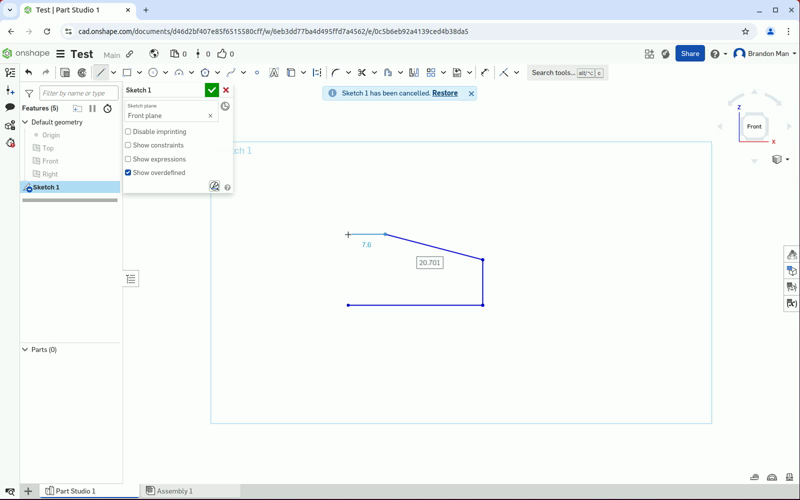
key_up(shift)
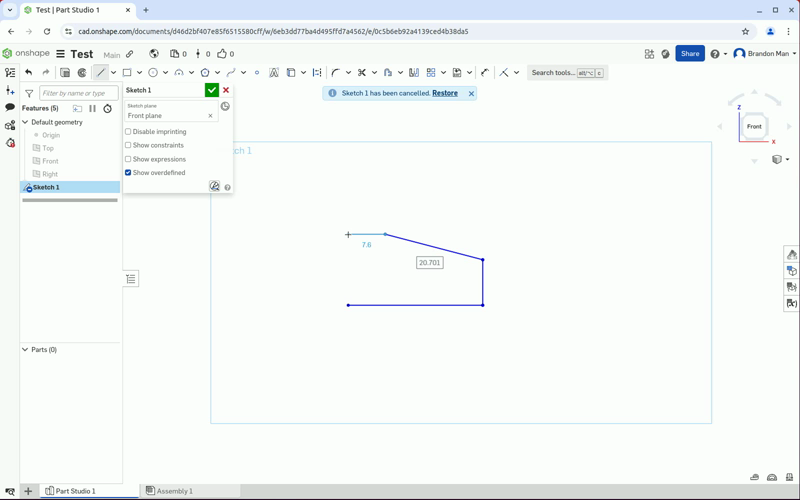
key_down(shift)
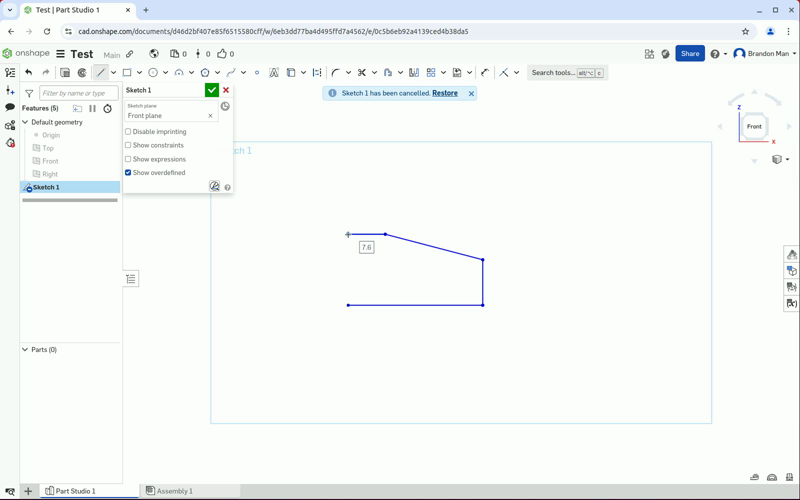
mouse_move(348, 305)
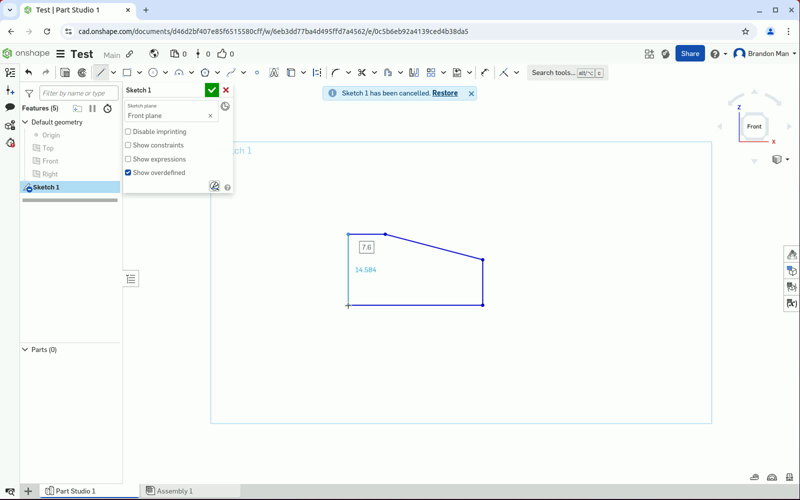
key_up(shift)
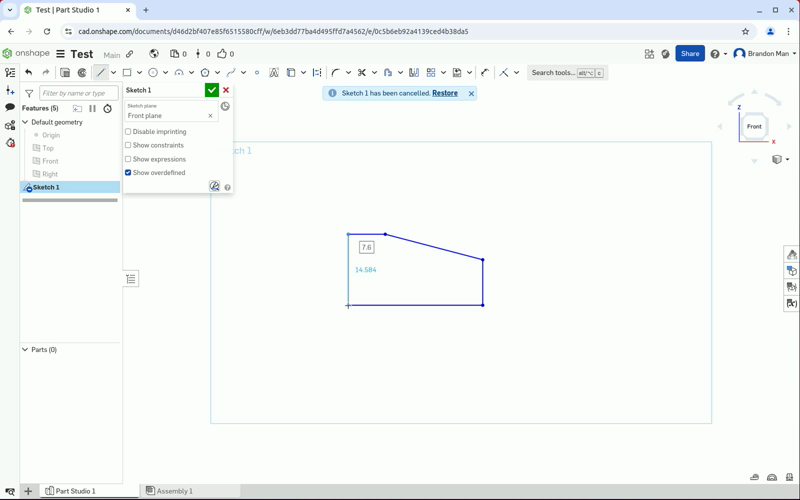
click(348, 305)
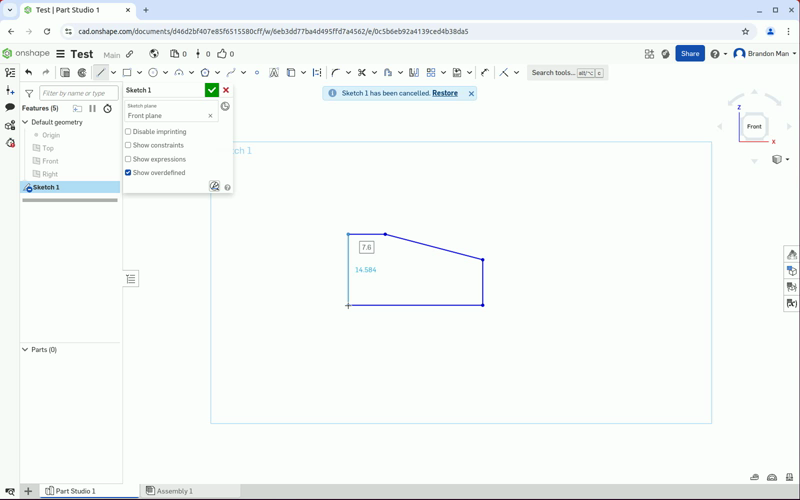
key(esc)
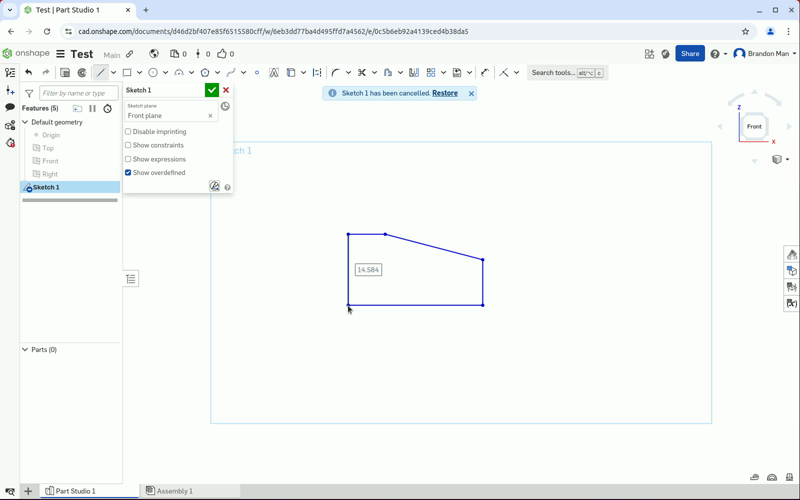
key(c)
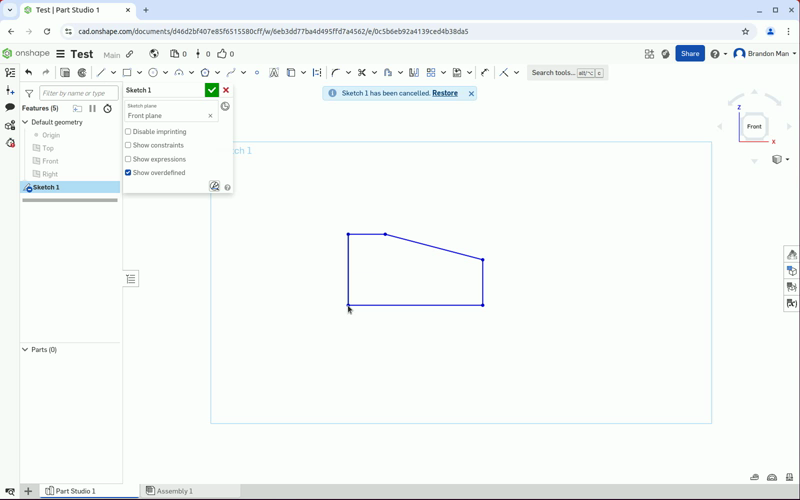
key_down(shift)
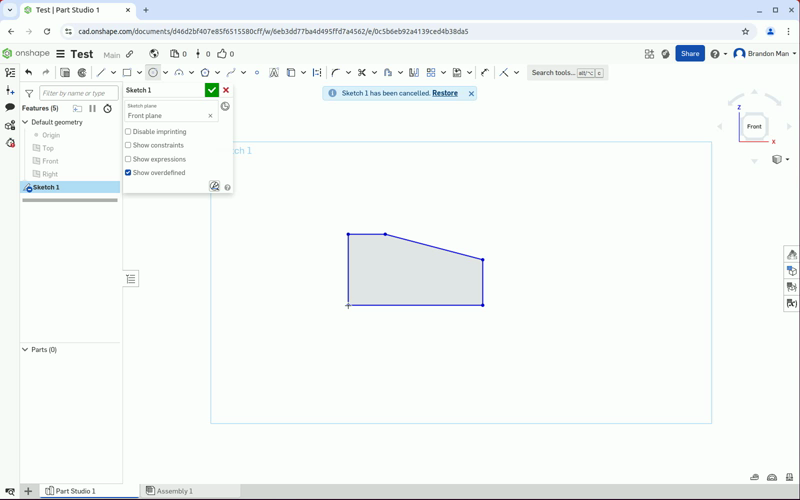
mouse_move(460, 282)
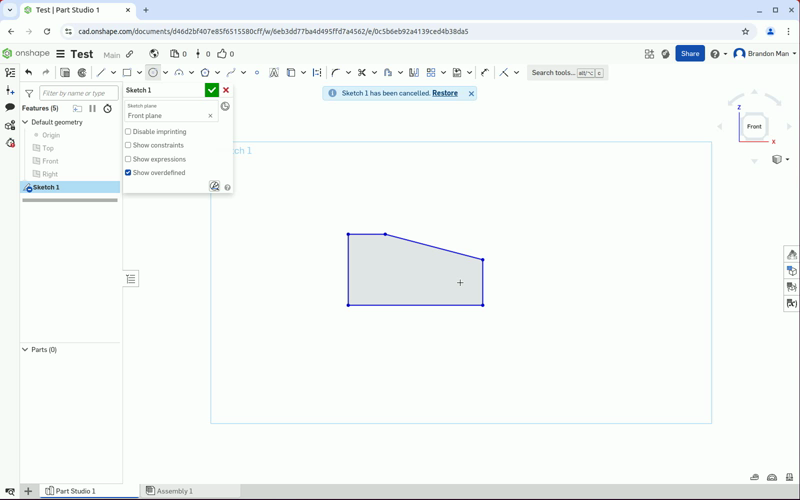
click(460, 282)
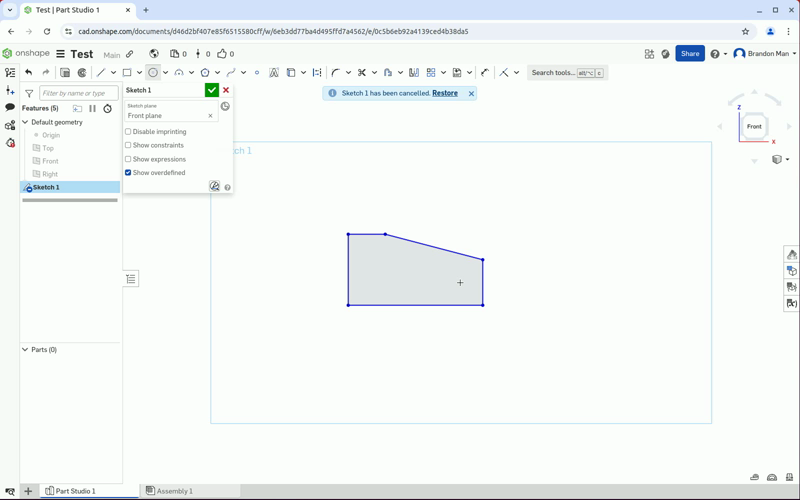
key_up(shift)
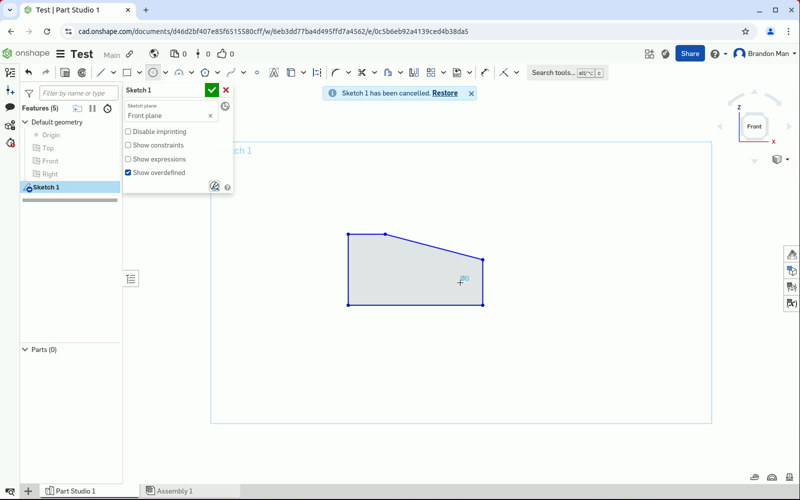
mouse_move(470, 282)
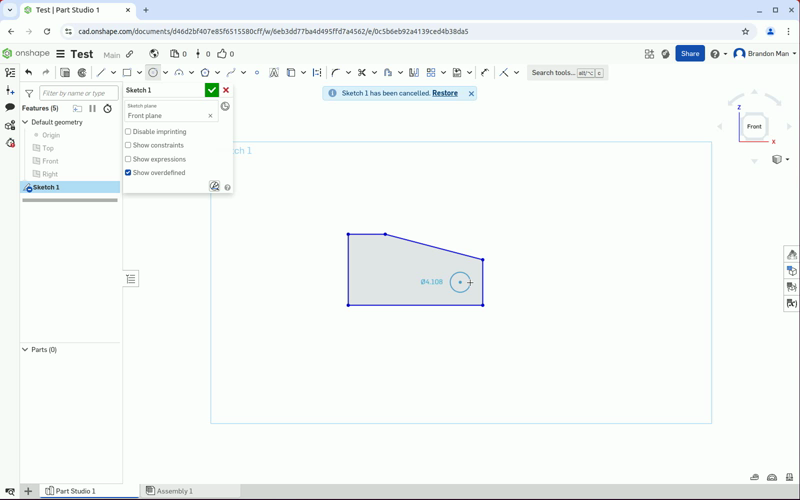
click(470, 282)
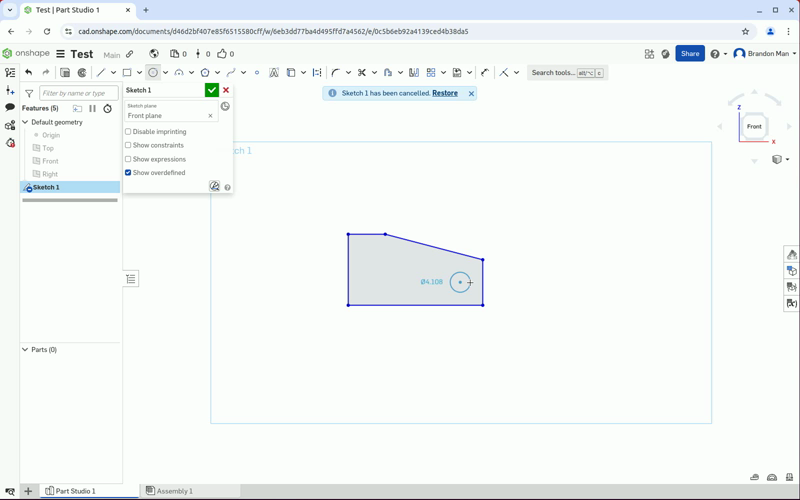
key(esc)
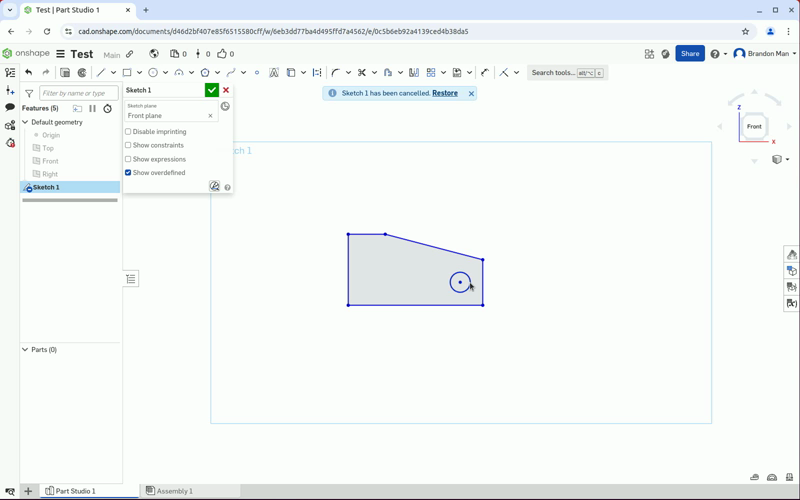
mouse_move(356, 253)
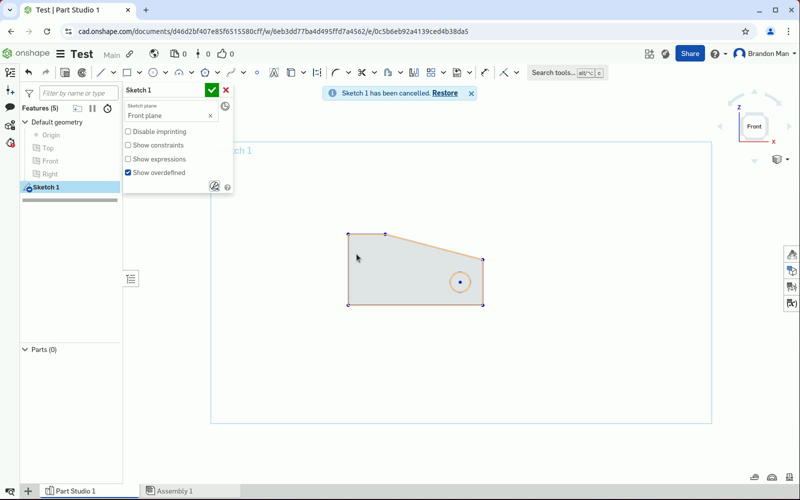
click(356, 253)
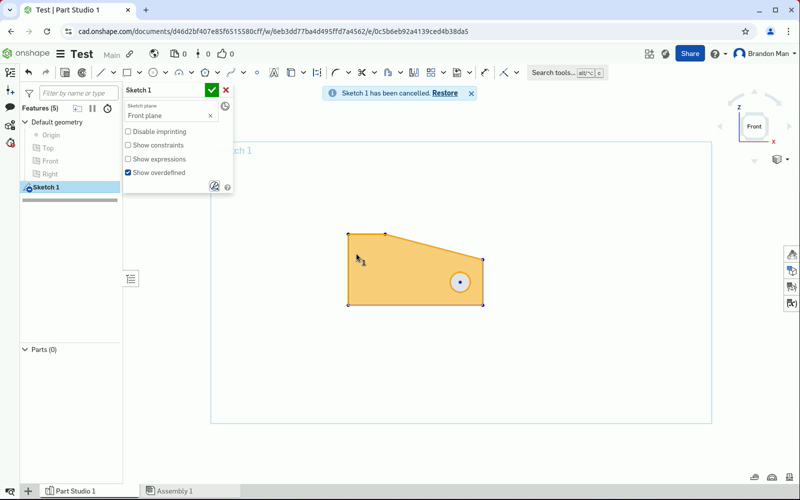
mouse_move(73, 352)
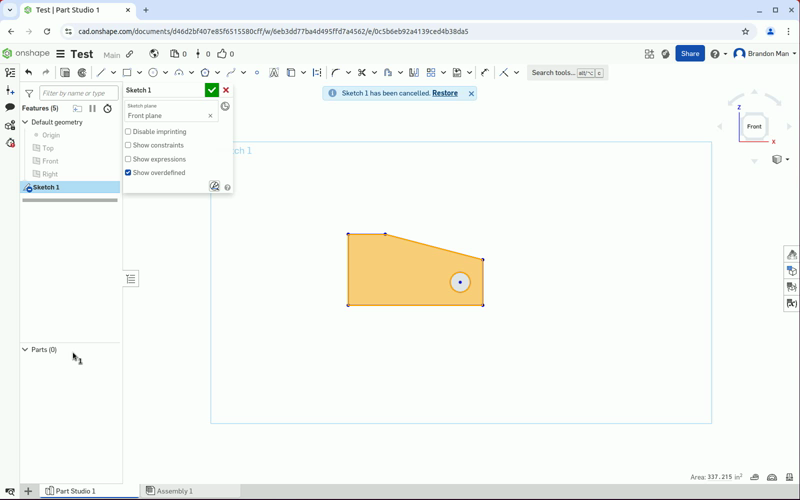
key(shift+y)
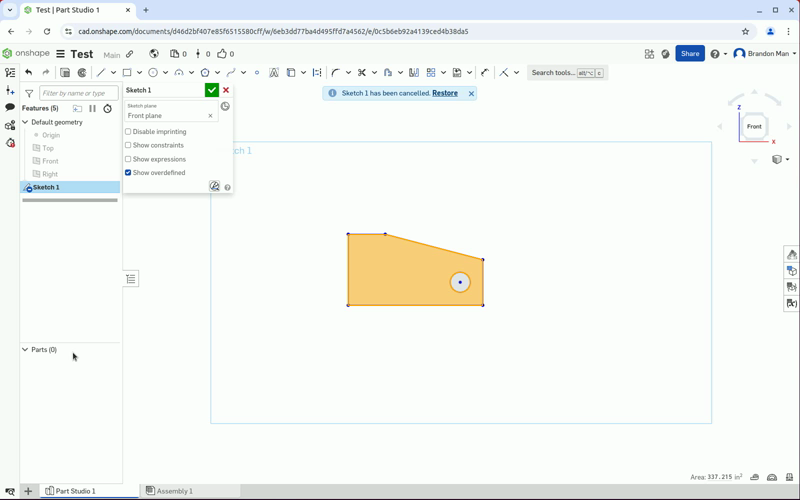
key(shift+e)
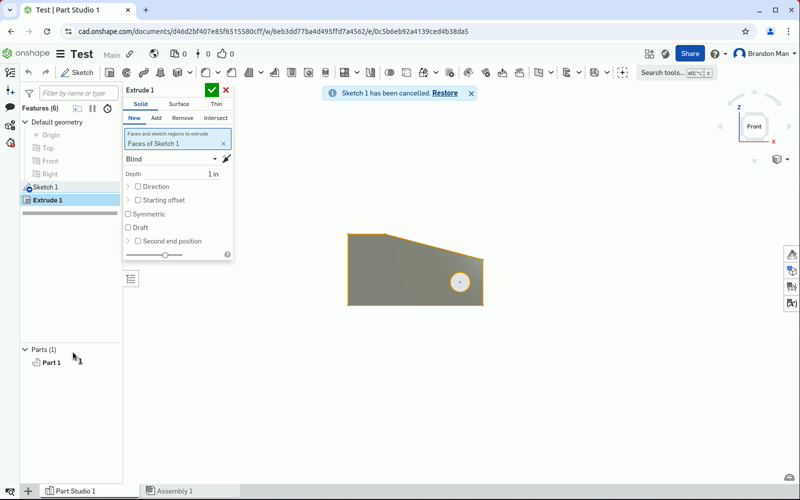
mouse_move(143, 106)
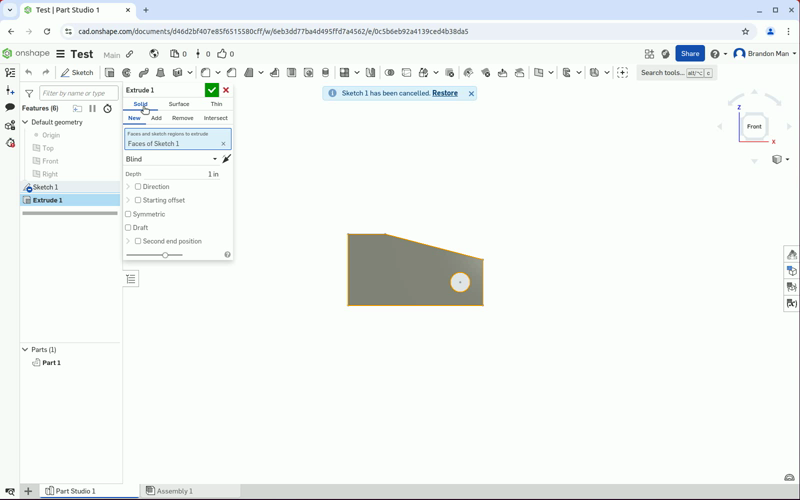
click(143, 106)
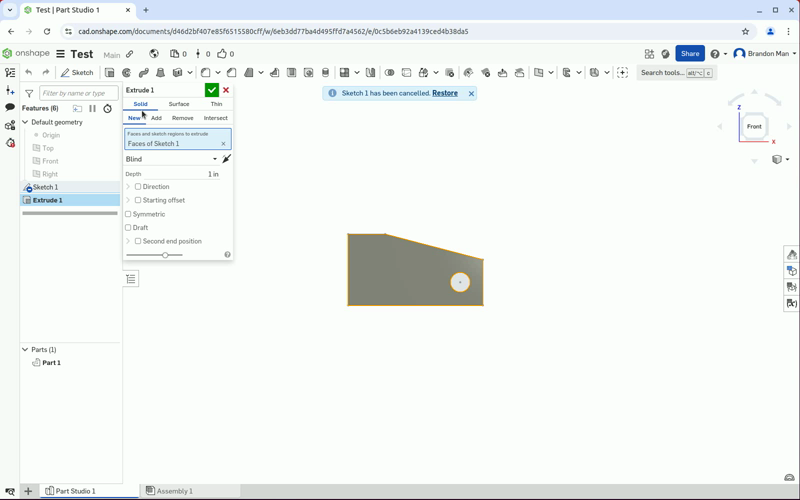
mouse_move(137, 120)
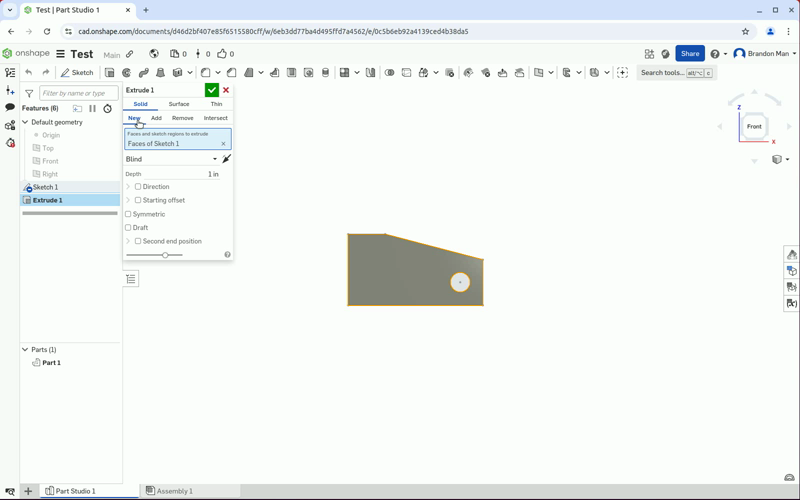
click(137, 120)
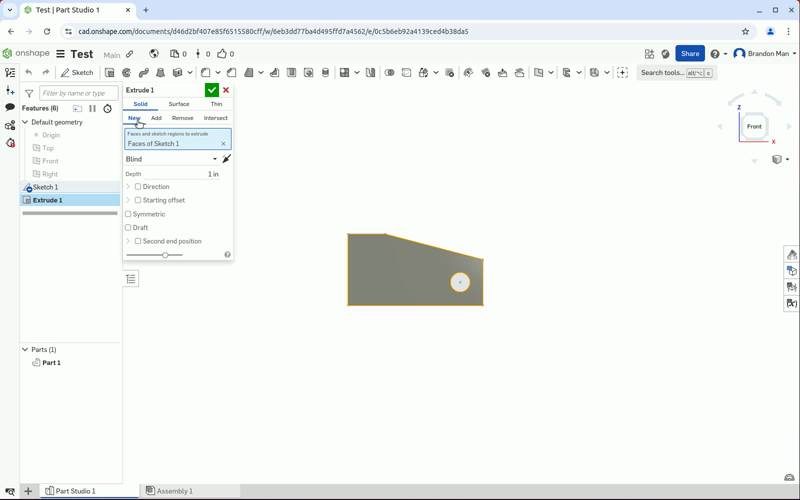
key(tab, 4)
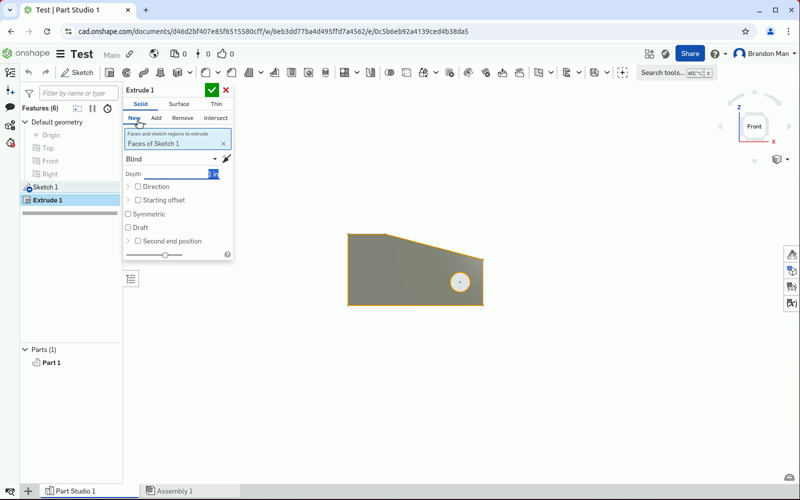
text(2.648)
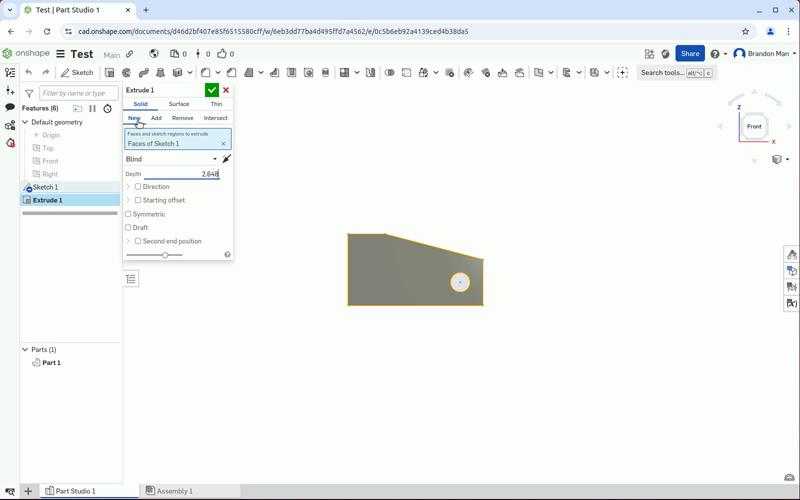
key(enter)
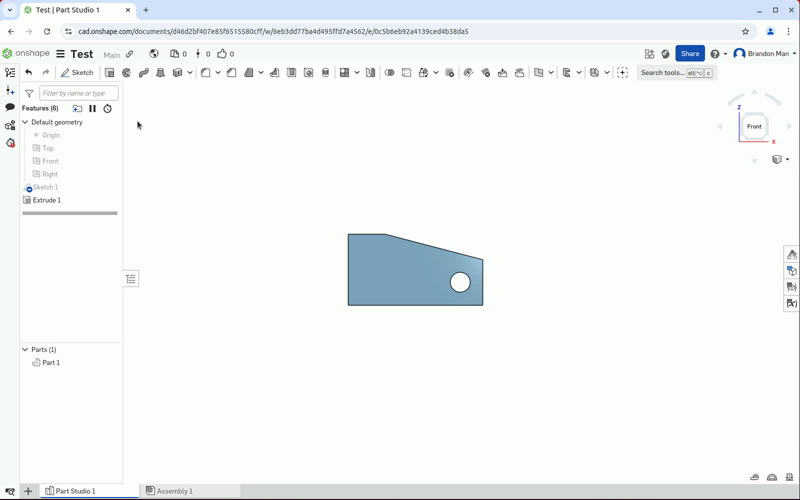
key(shift+h)
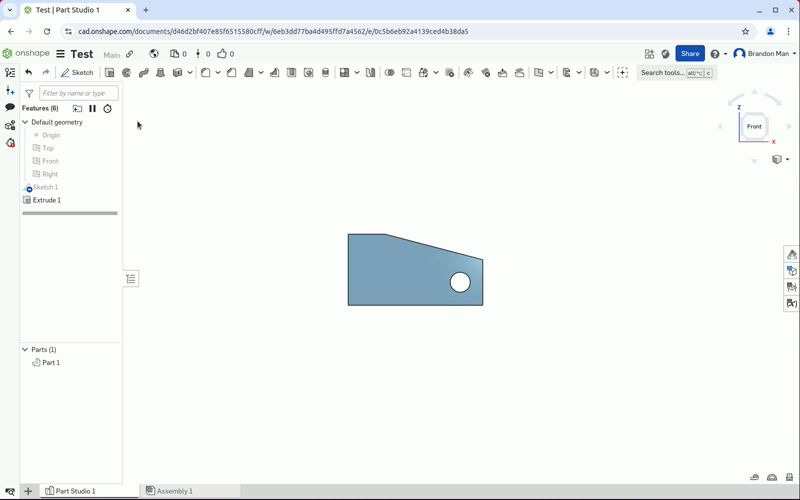
key(shift+h)
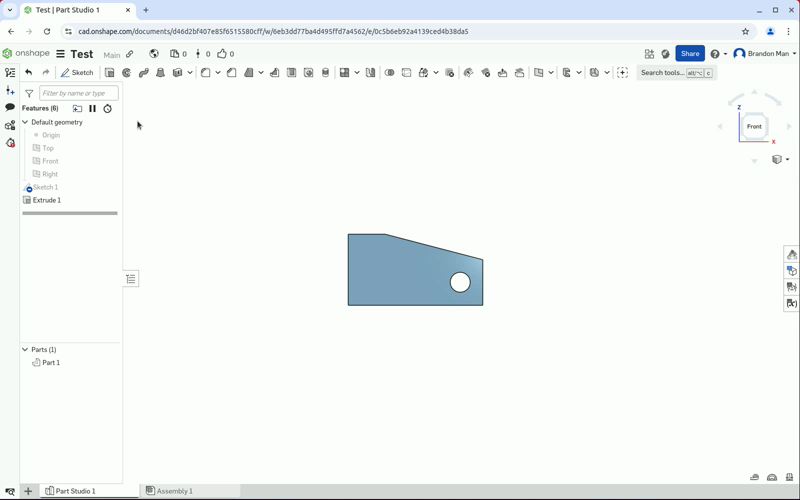
mouse_move(73, 189)
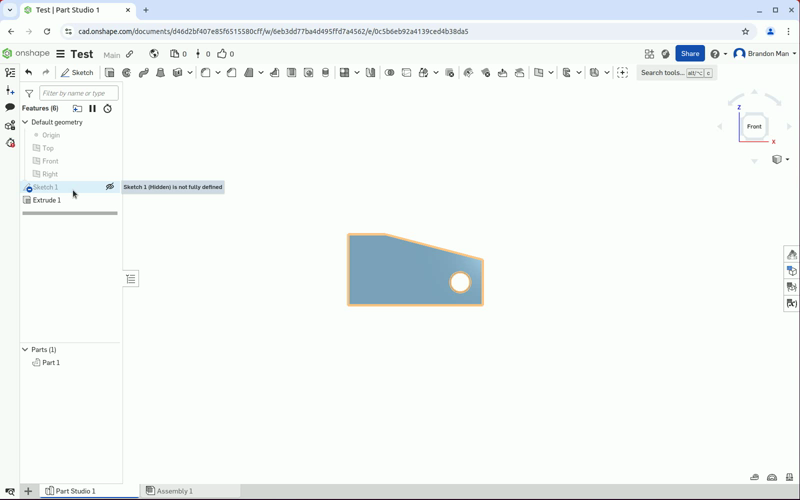
click(73, 189)
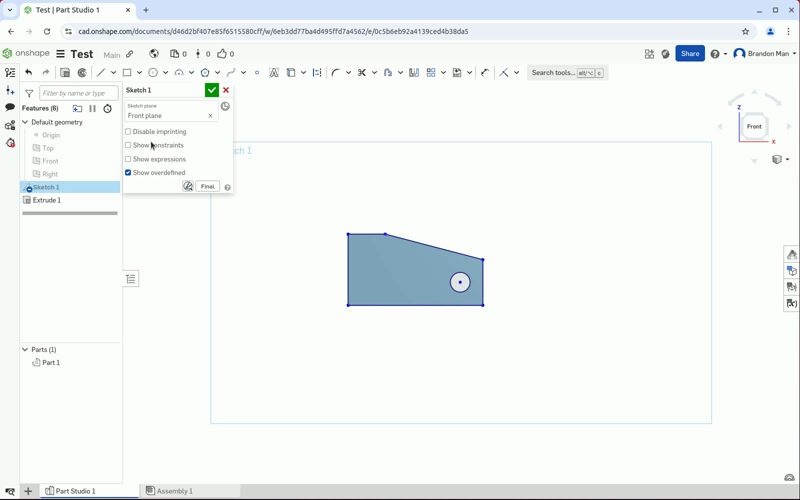
mouse_move(229, 92)
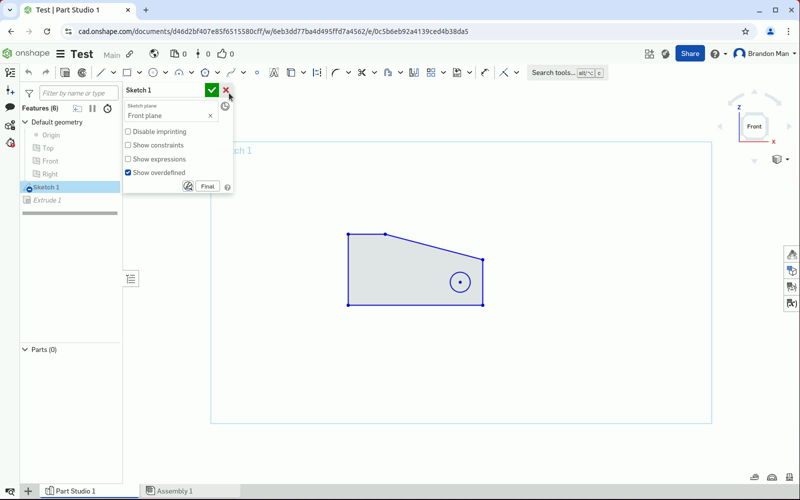
click(229, 92)
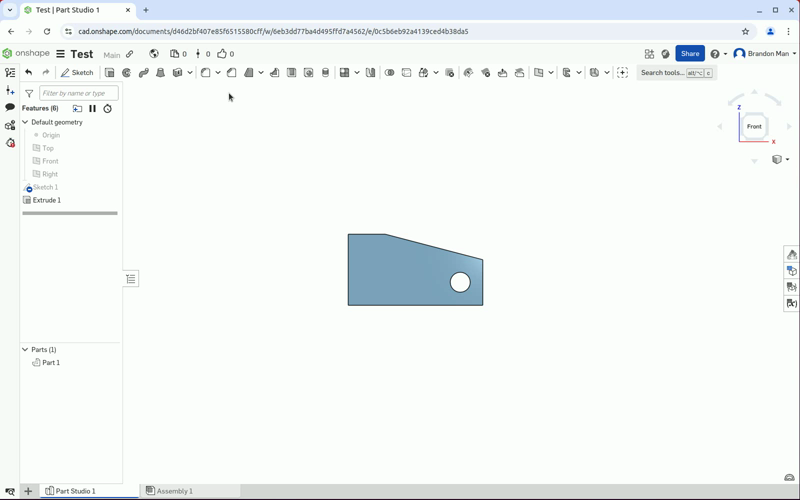
mouse_move(73, 352)
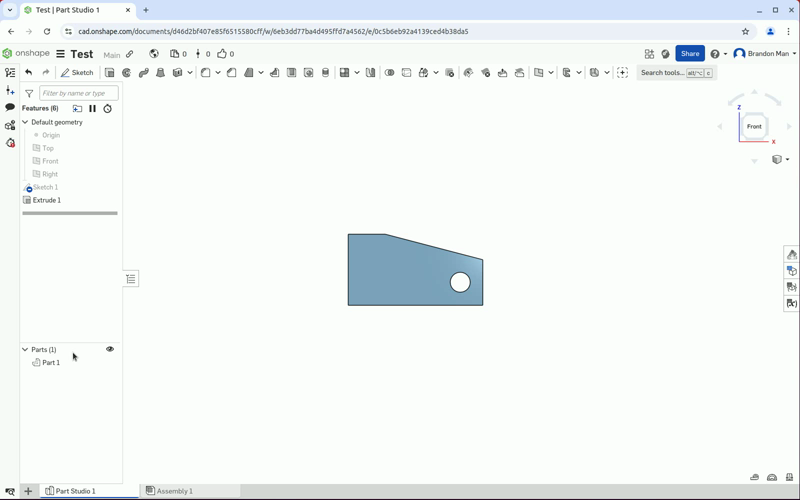
key(y)
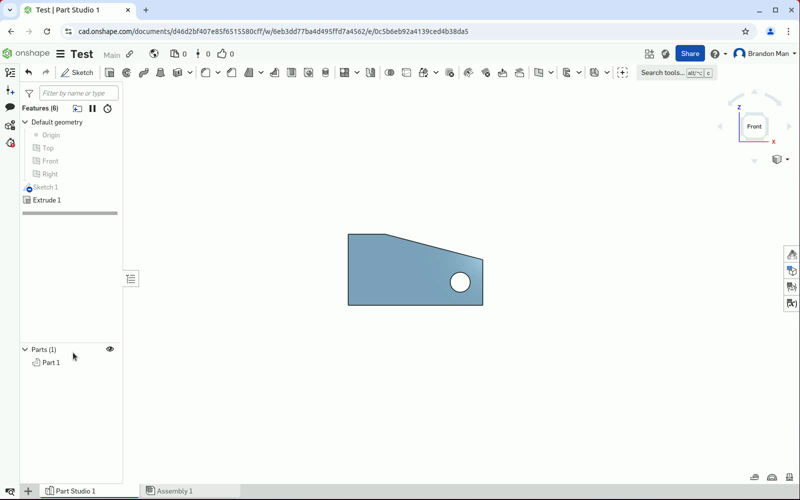
key(shift+p)
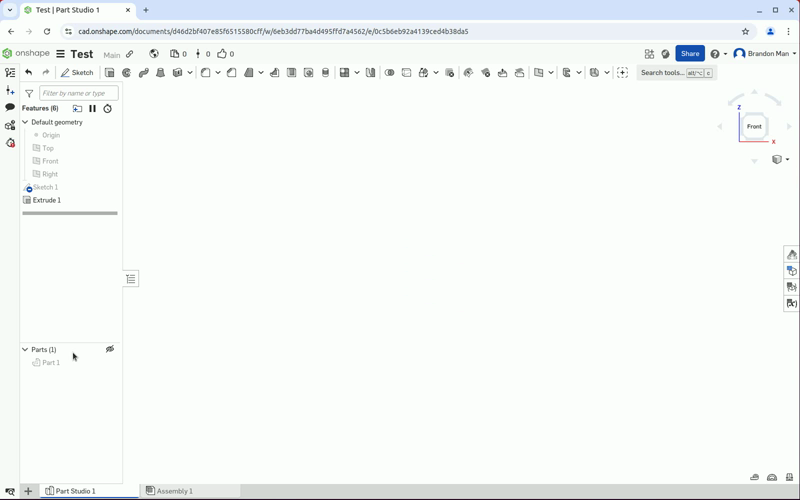
key(space)
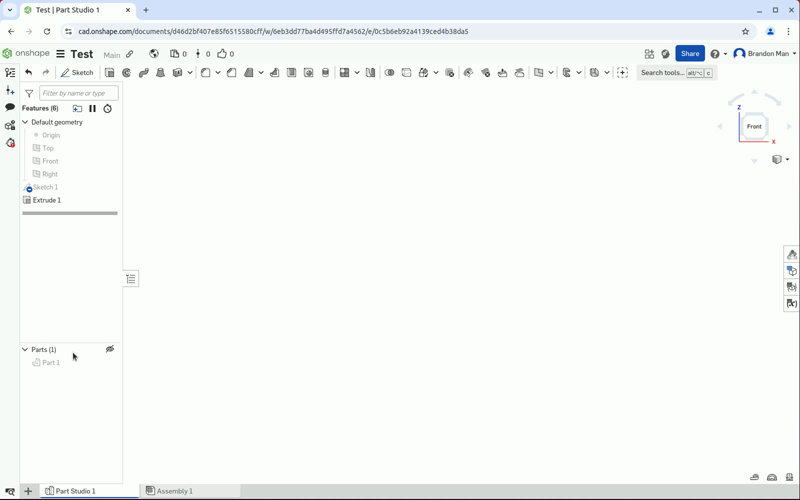
key_down(shift)
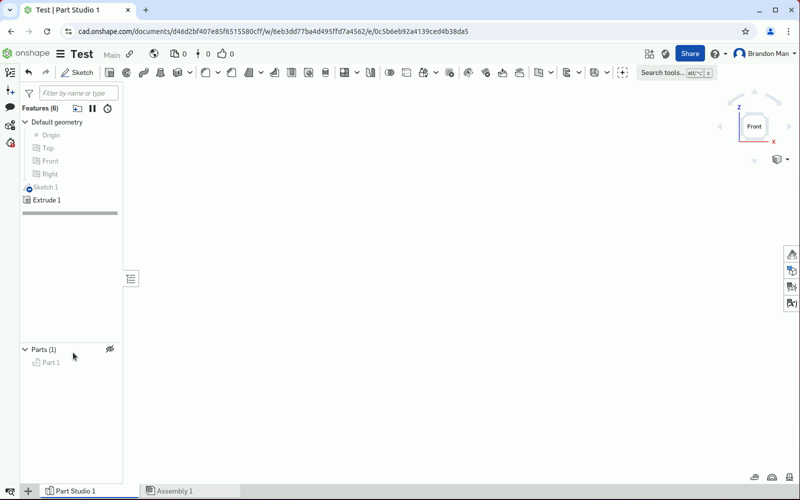
key(left)
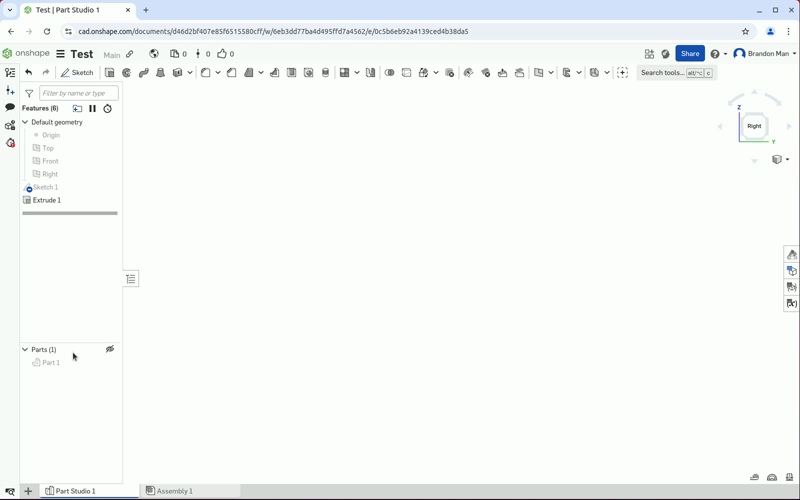
key_up(shift)
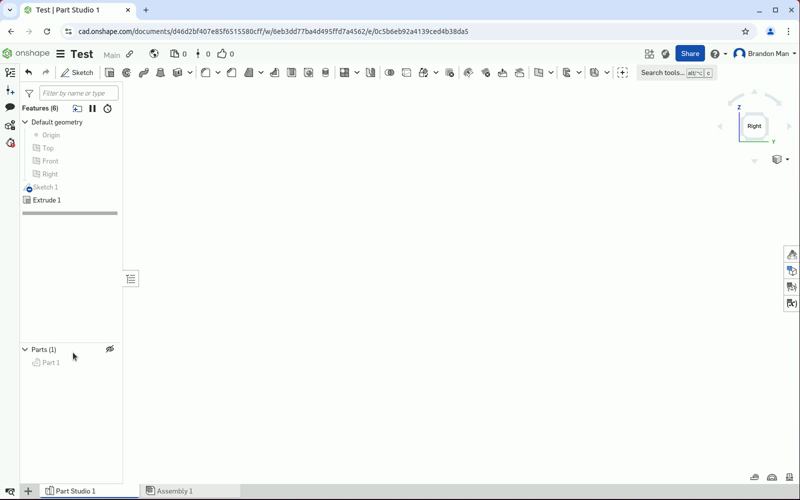
mouse_move(73, 352)
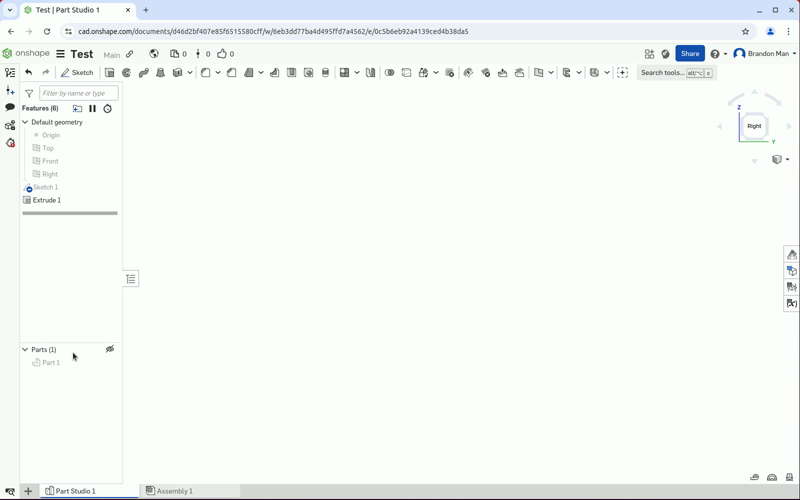
key(shift+y)
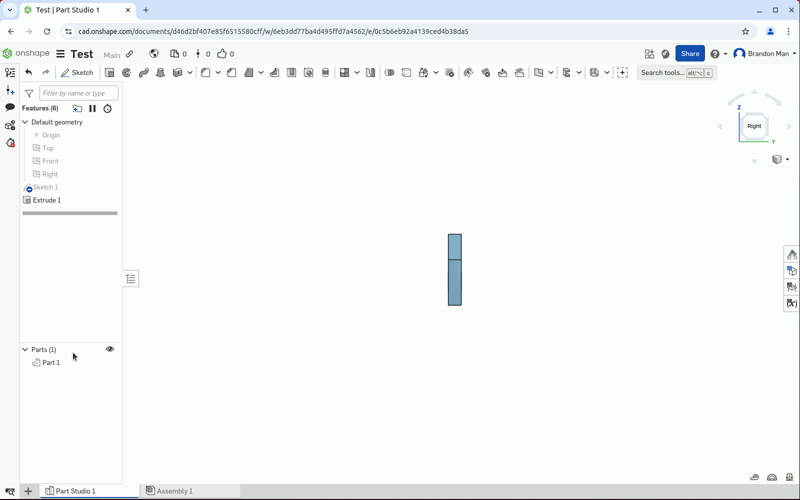
mouse_move(541, 75)
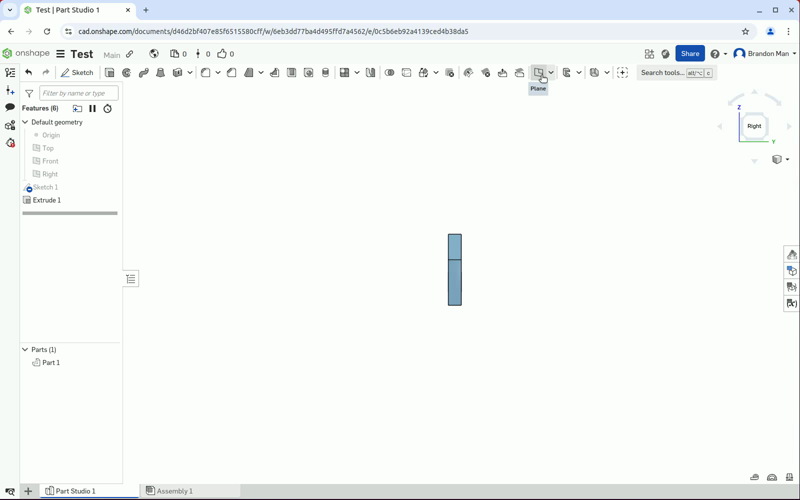
click(541, 75)
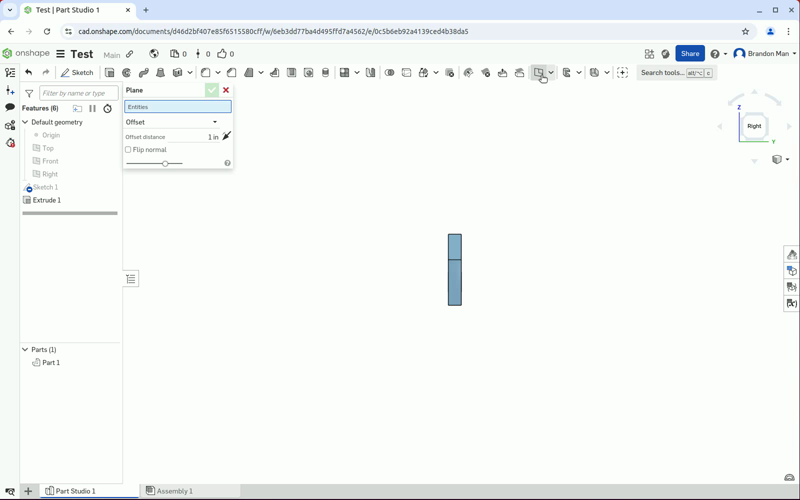
mouse_move(73, 176)
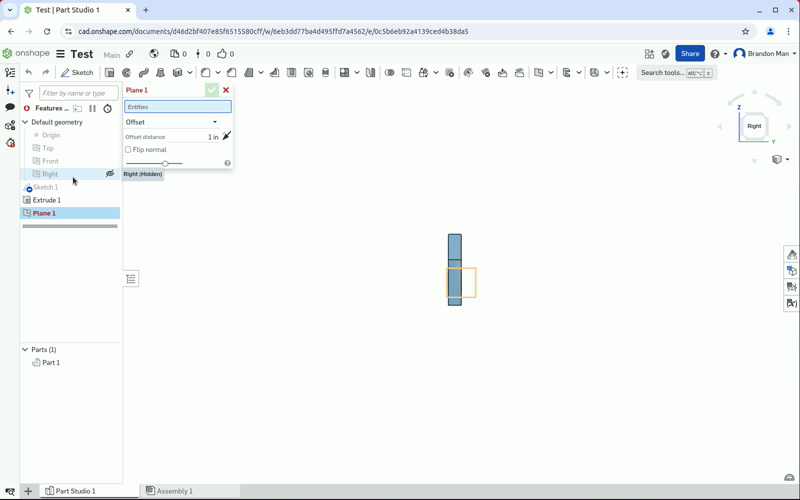
click(73, 176)
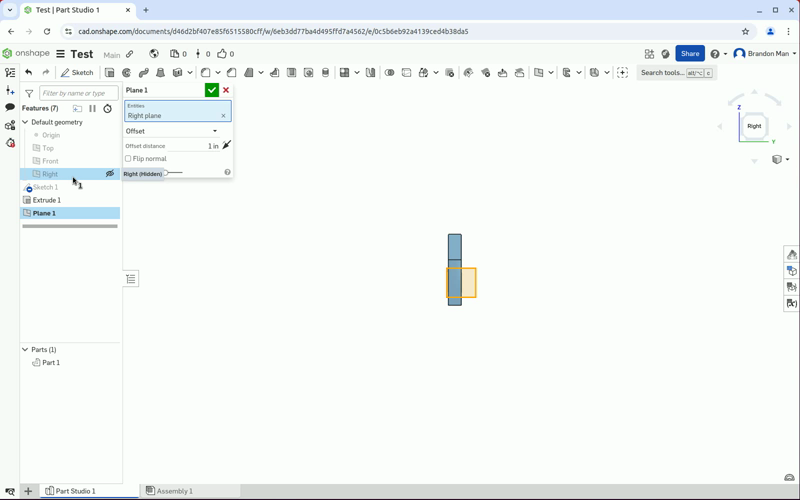
key(tab, 2)
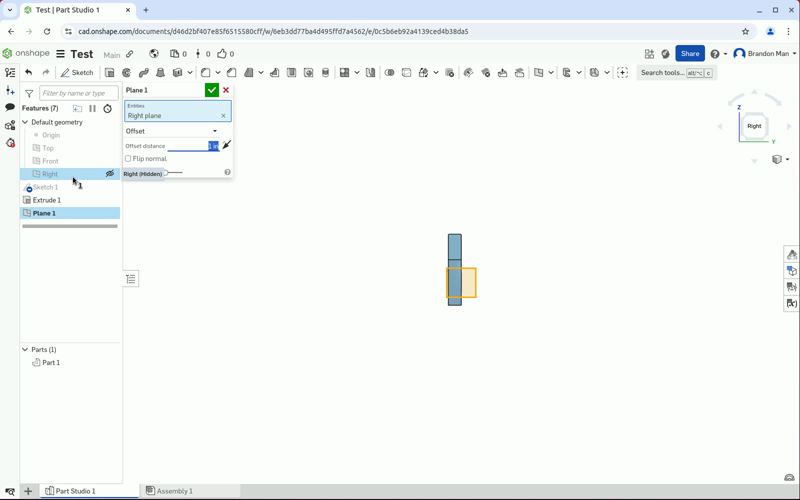
text(23.108)
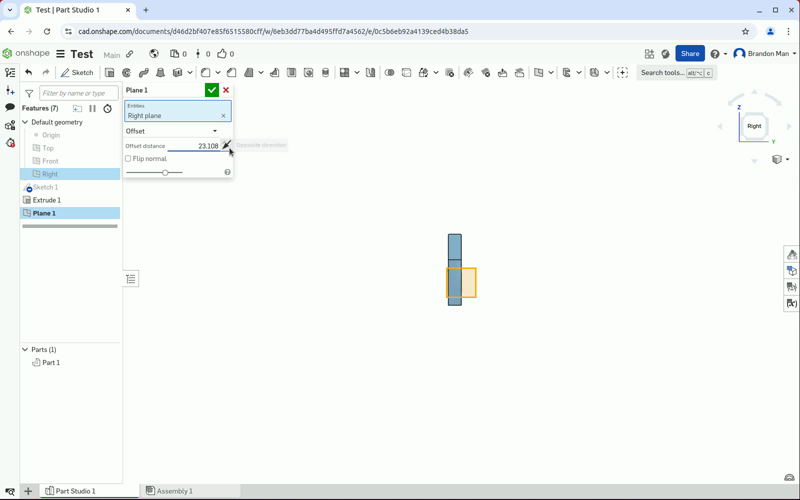
mouse_move(229, 147)
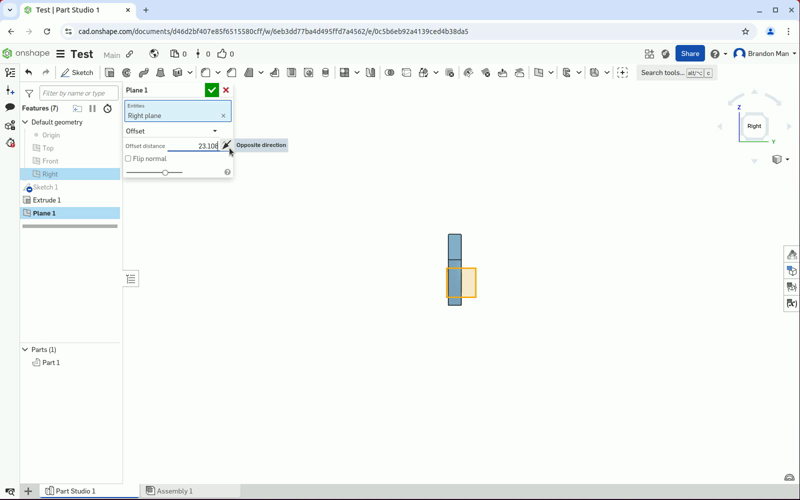
click(229, 147)
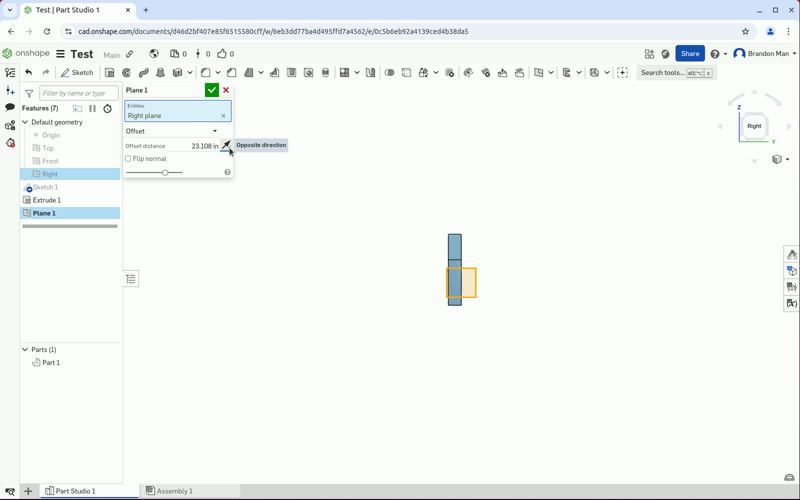
key(enter, 2)
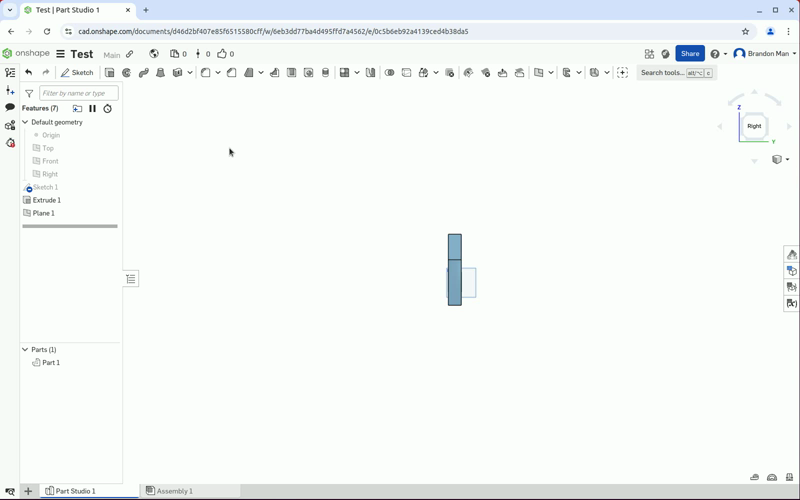
key(shift+s)
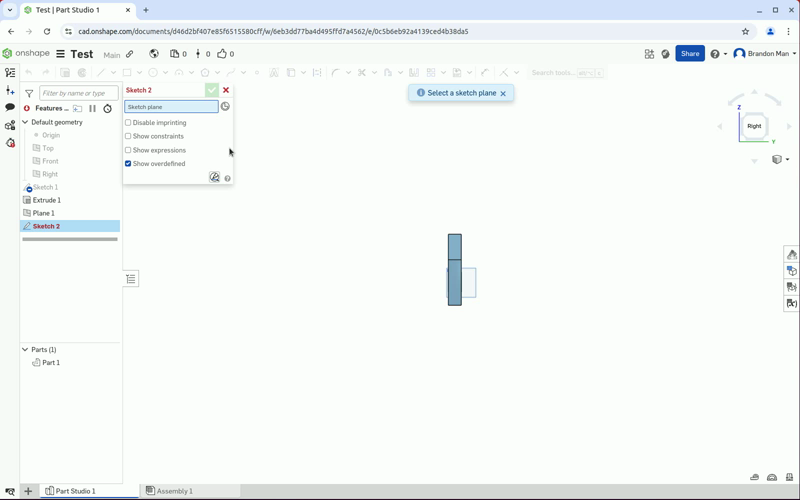
mouse_move(73, 215)
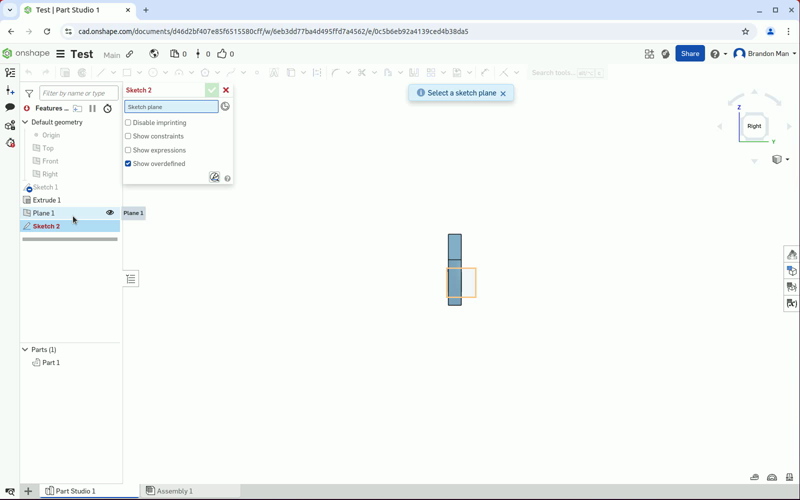
click(73, 215)
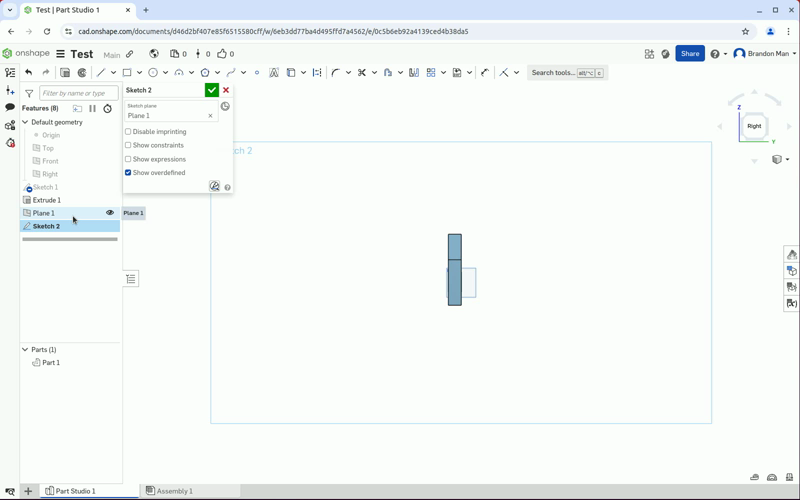
mouse_move(73, 352)
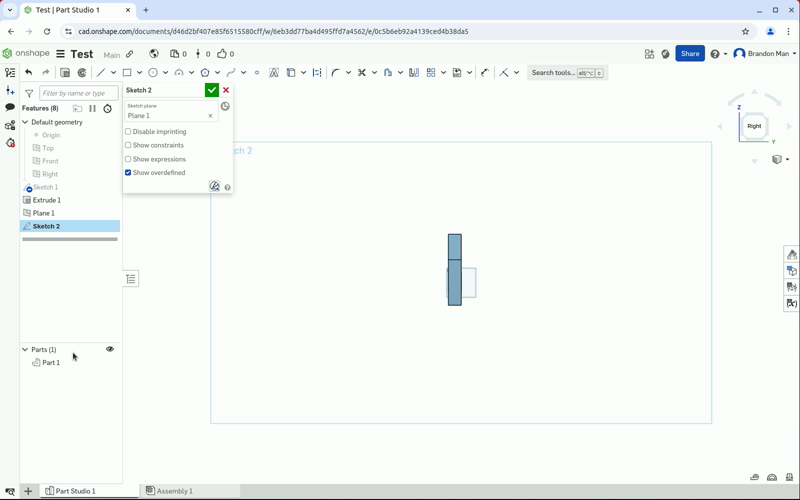
key(y)
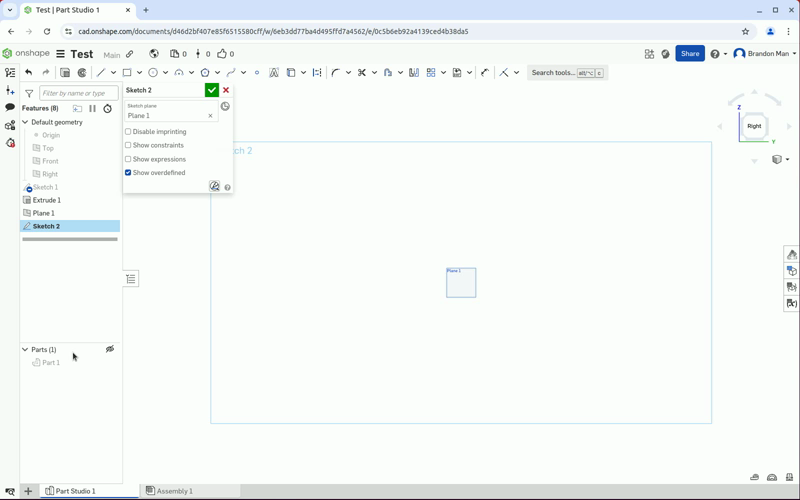
key(l)
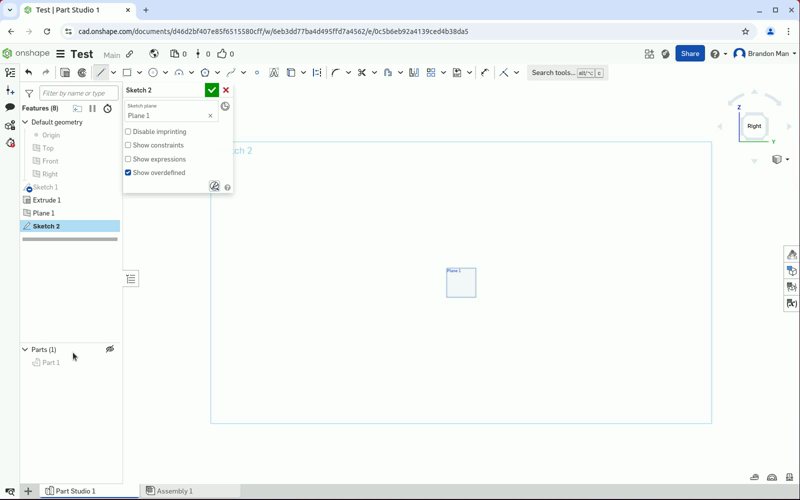
key_down(shift)
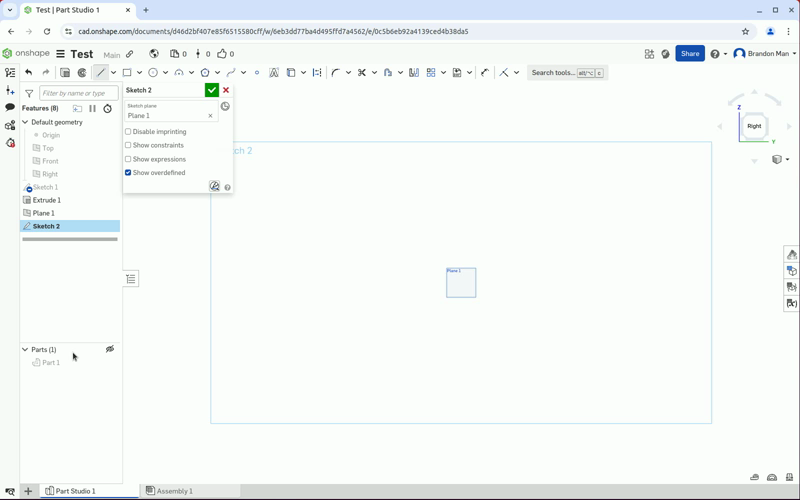
mouse_move(420, 305)
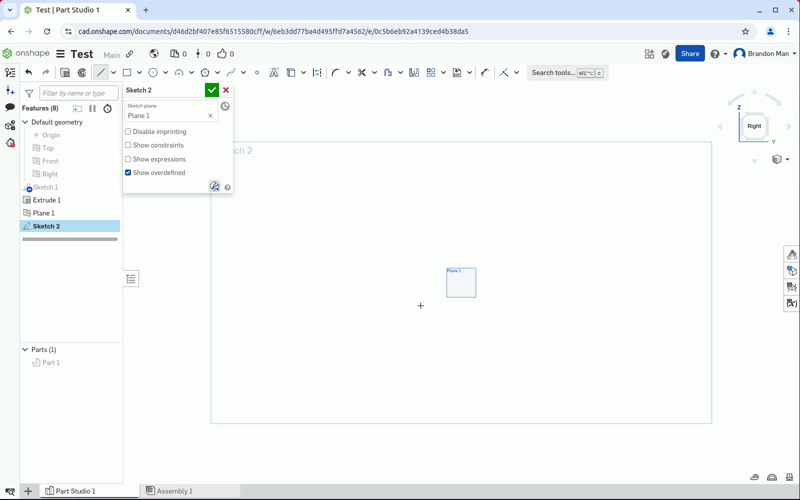
click(420, 305)
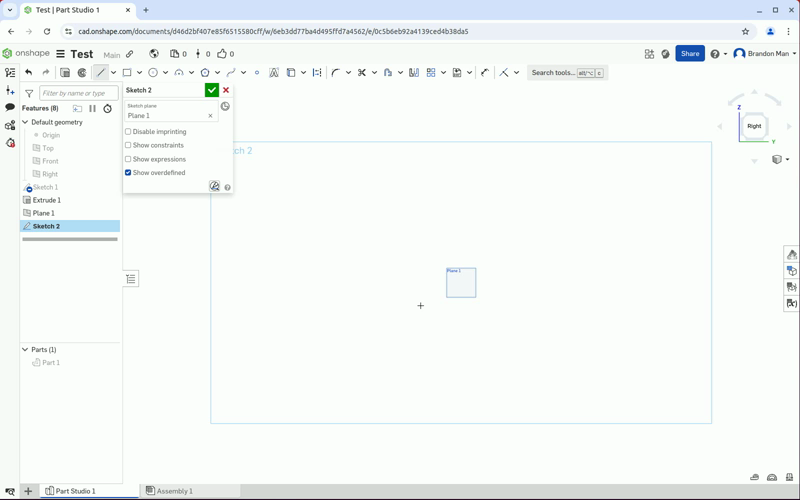
key_up(shift)
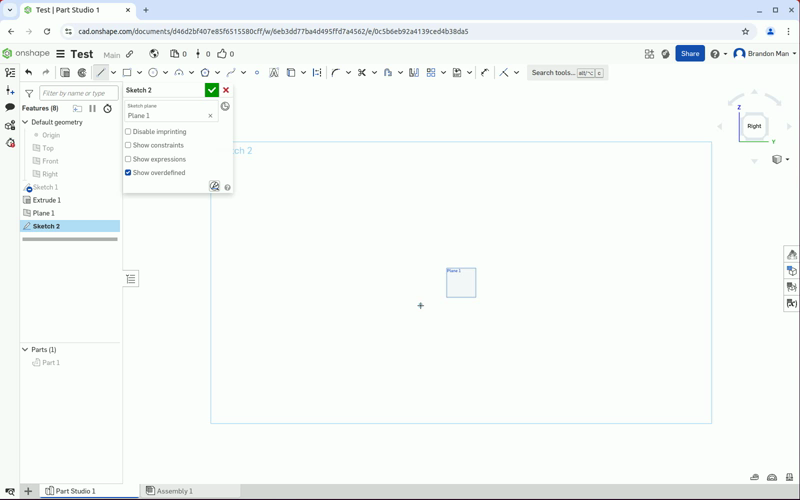
key_down(shift)
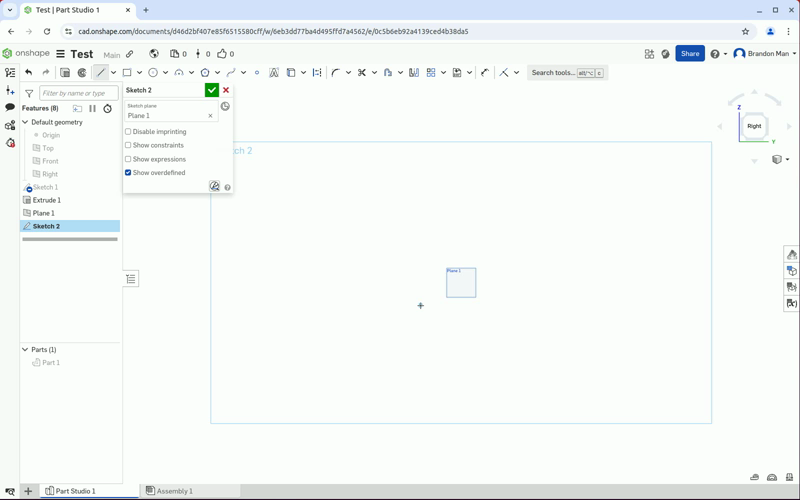
mouse_move(450, 305)
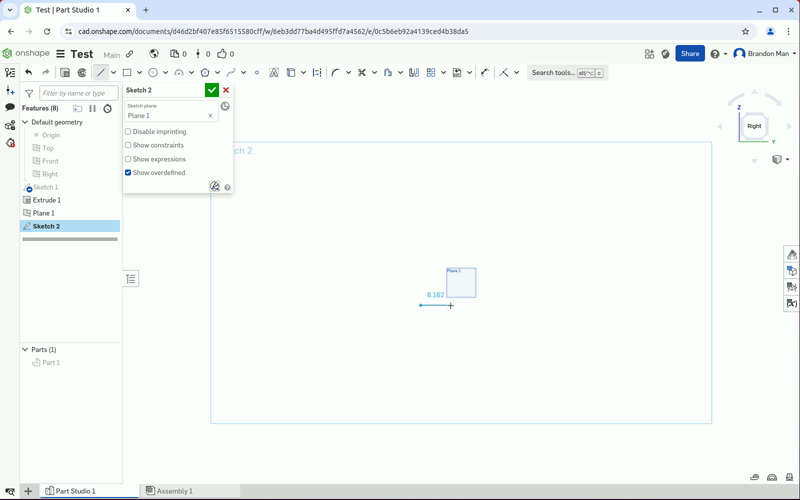
mouse_move(460, 305)
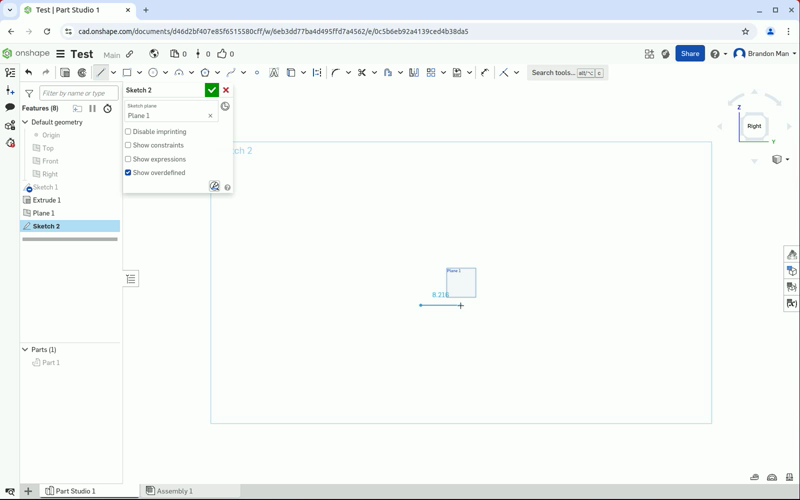
click(460, 305)
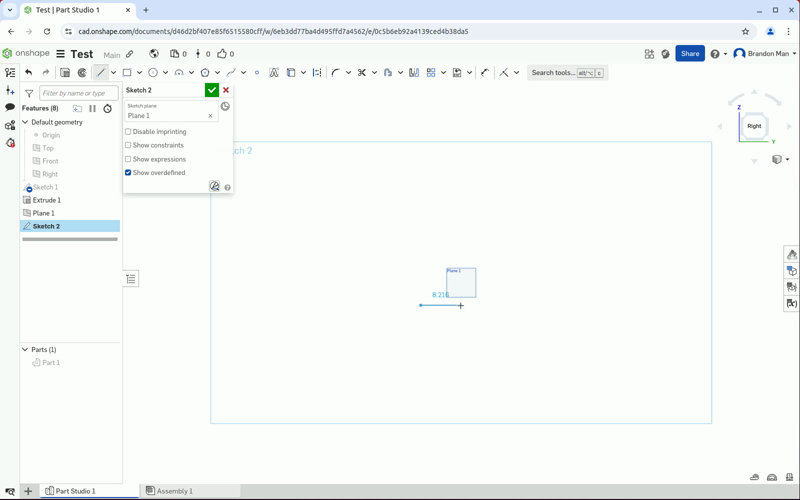
key_up(shift)
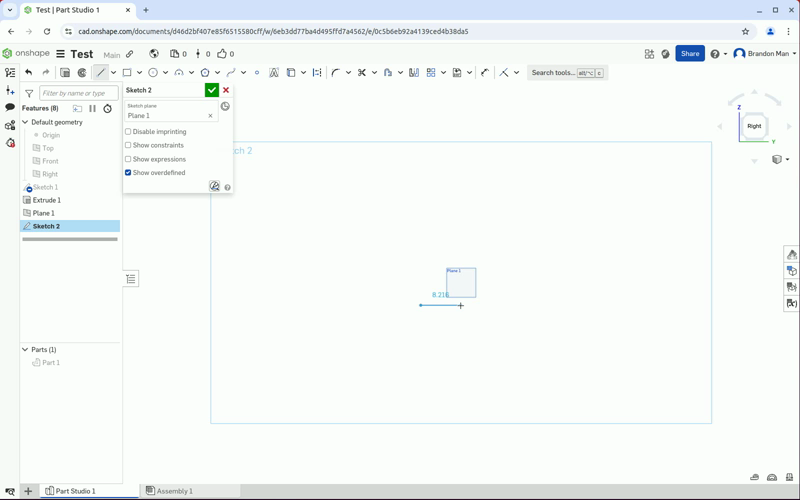
key_down(shift)
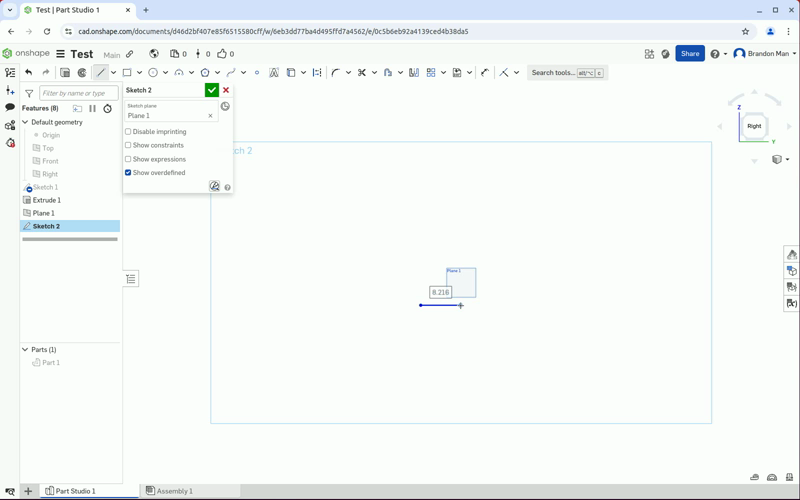
mouse_move(490, 305)
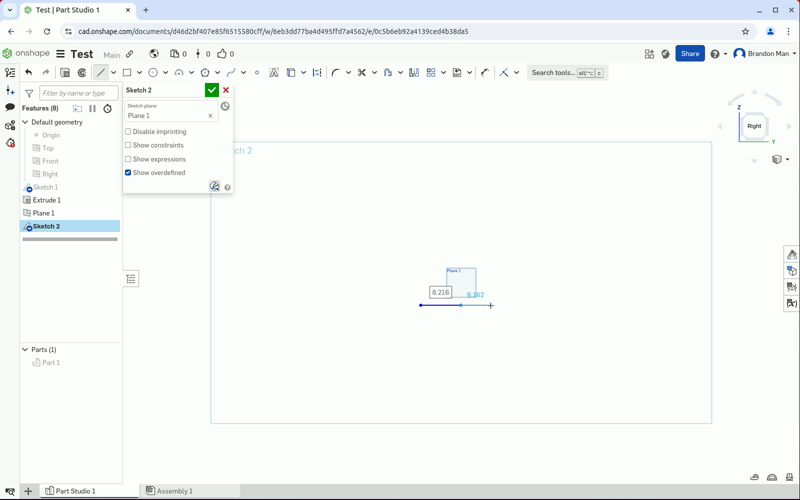
mouse_move(460, 279)
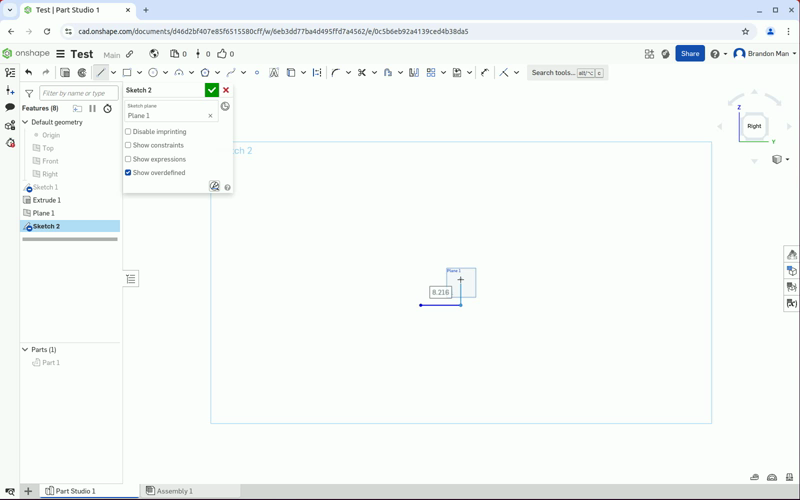
click(460, 279)
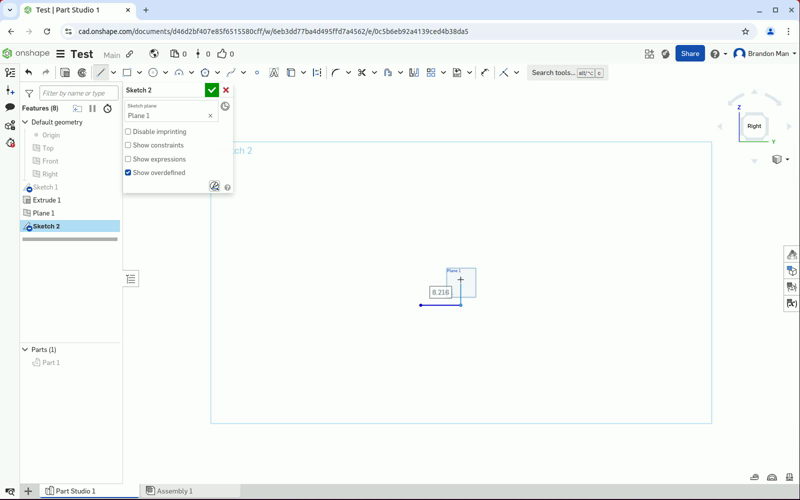
key_up(shift)
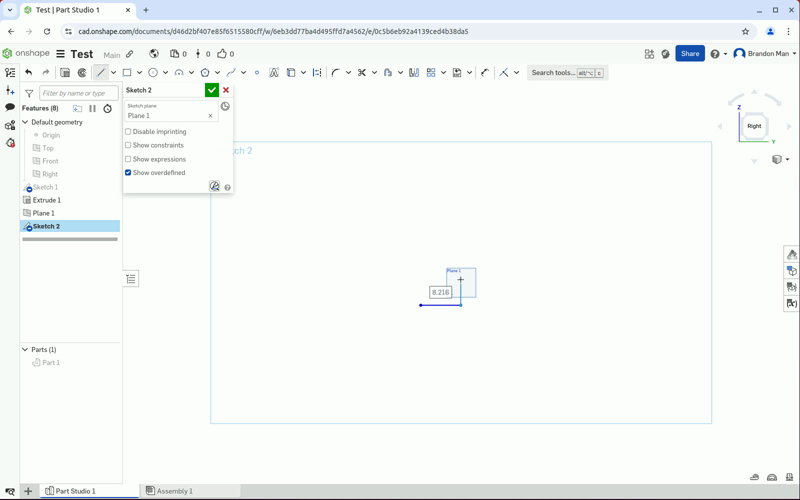
key_down(shift)
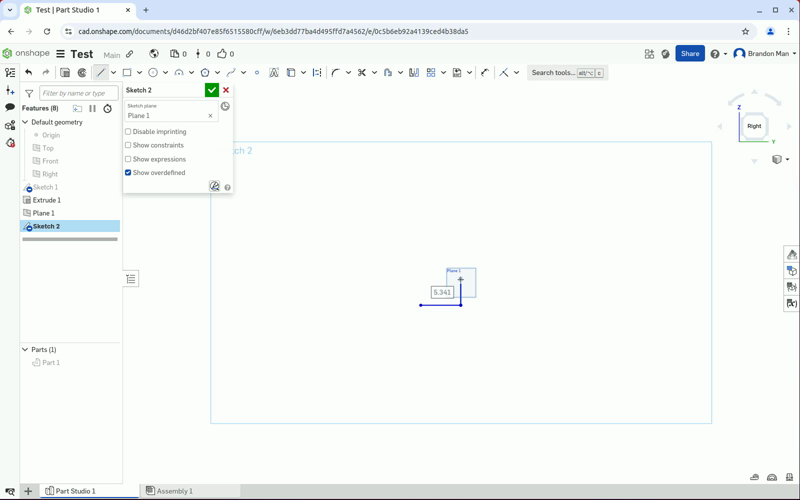
mouse_move(490, 279)
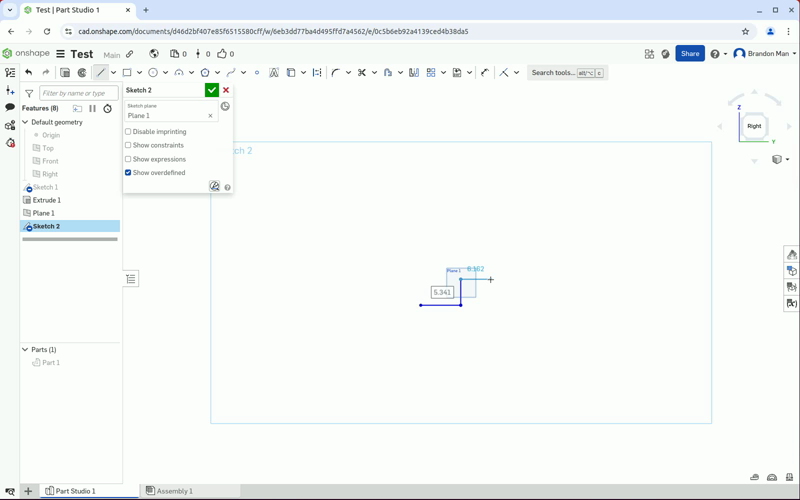
mouse_move(441, 244)
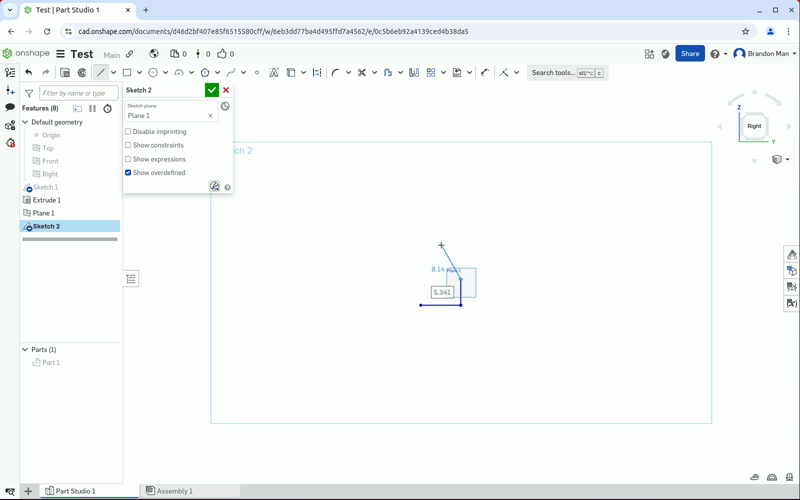
click(441, 244)
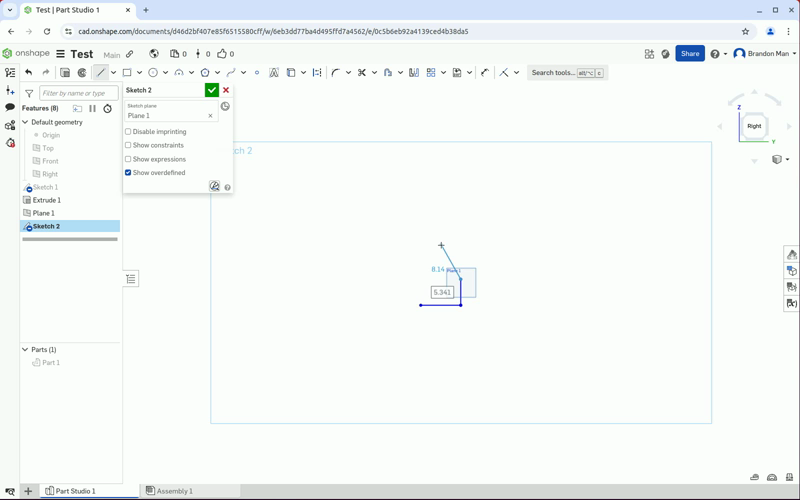
key_up(shift)
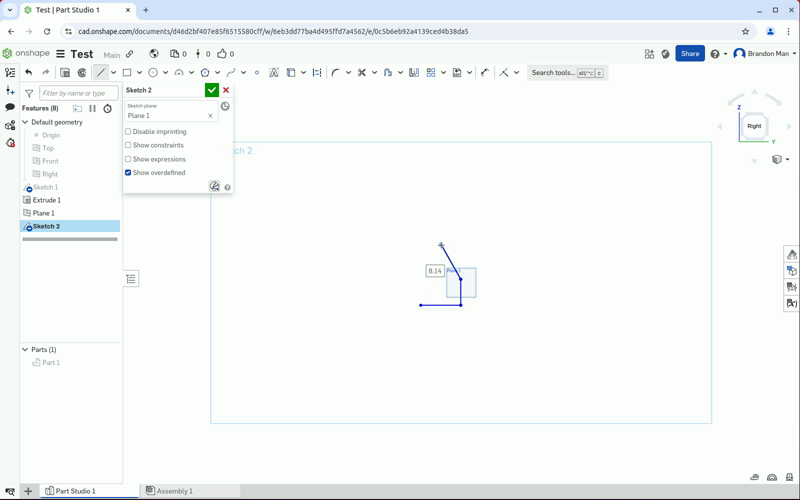
key_down(shift)
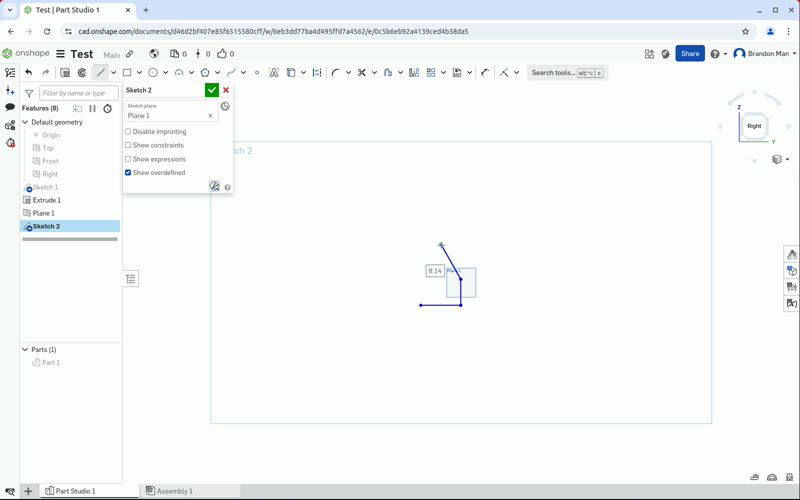
mouse_move(471, 244)
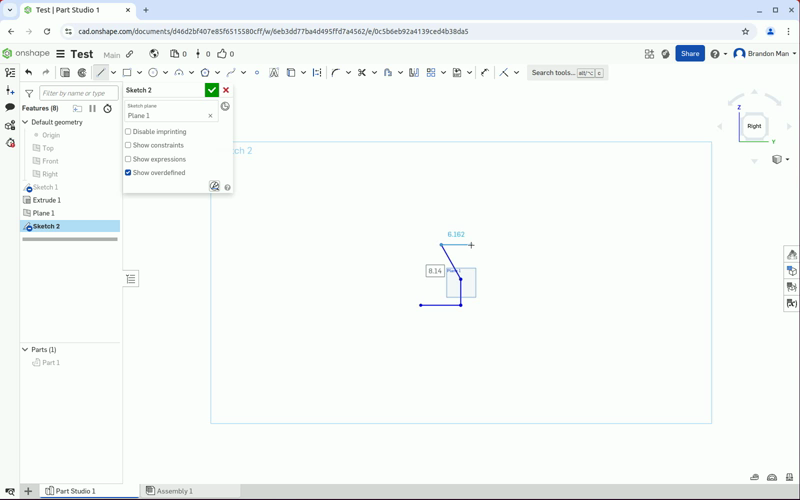
mouse_move(420, 244)
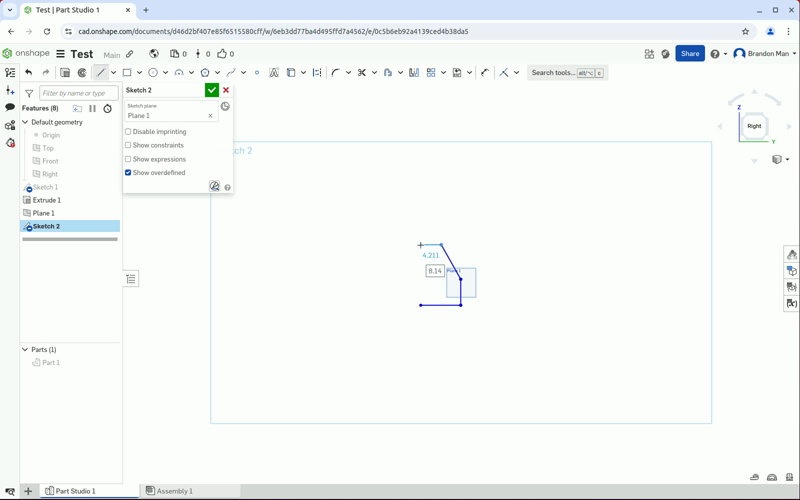
click(420, 244)
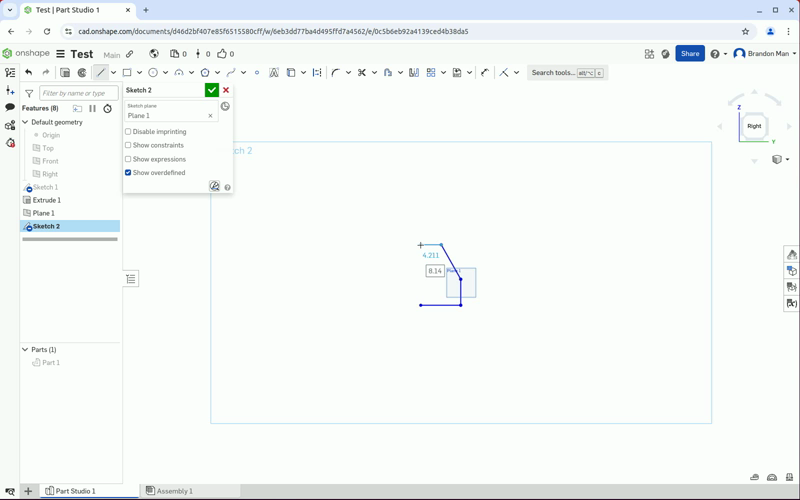
key_up(shift)
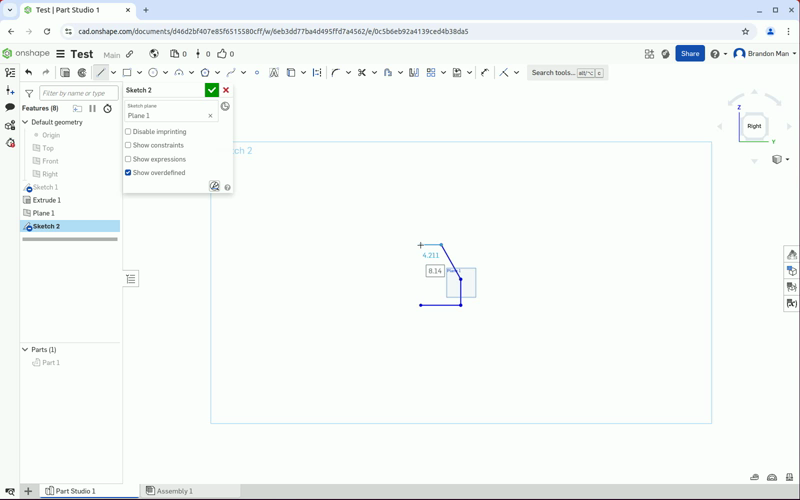
key_down(shift)
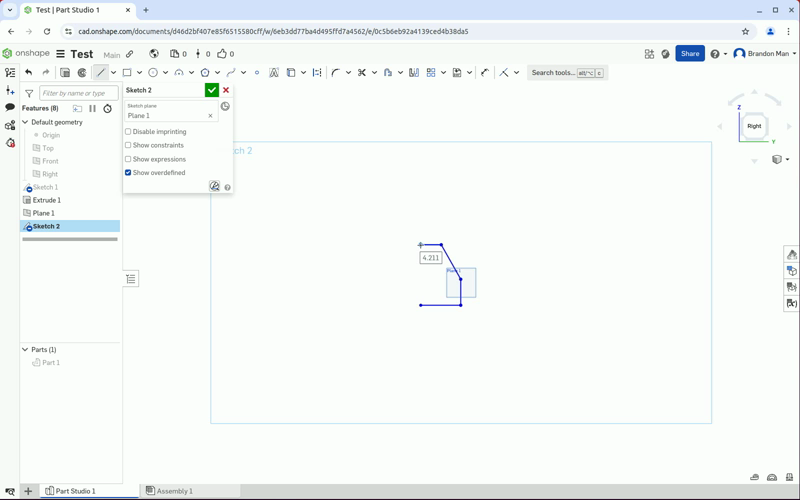
mouse_move(420, 305)
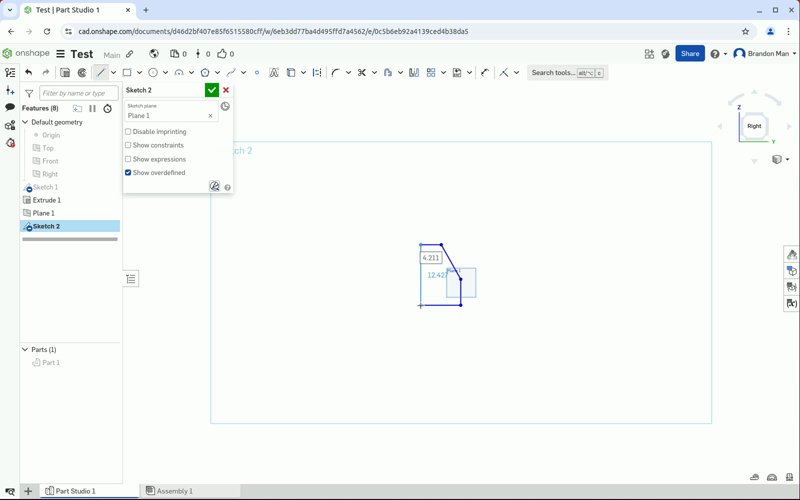
key_up(shift)
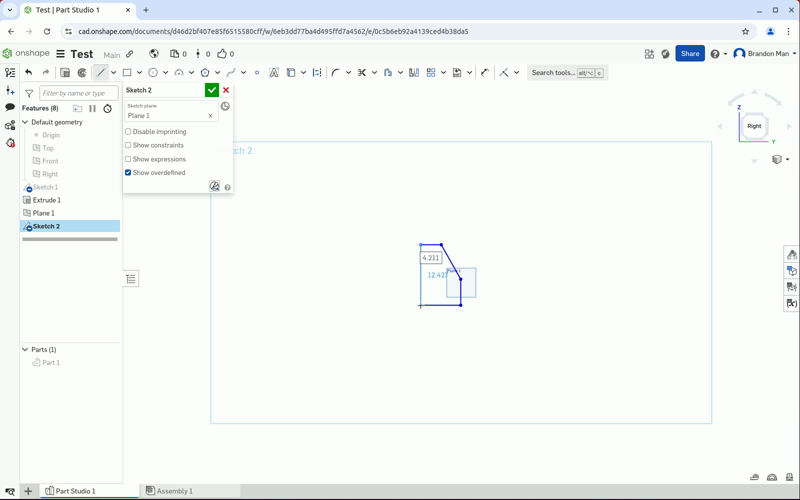
click(420, 305)
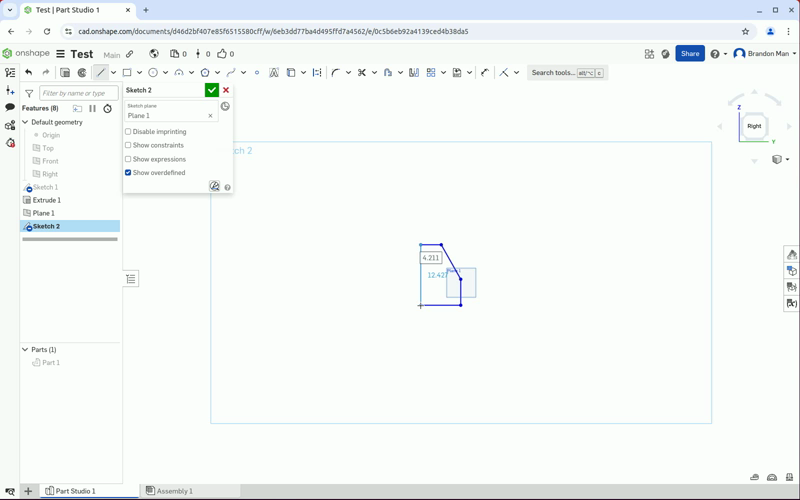
key(esc)
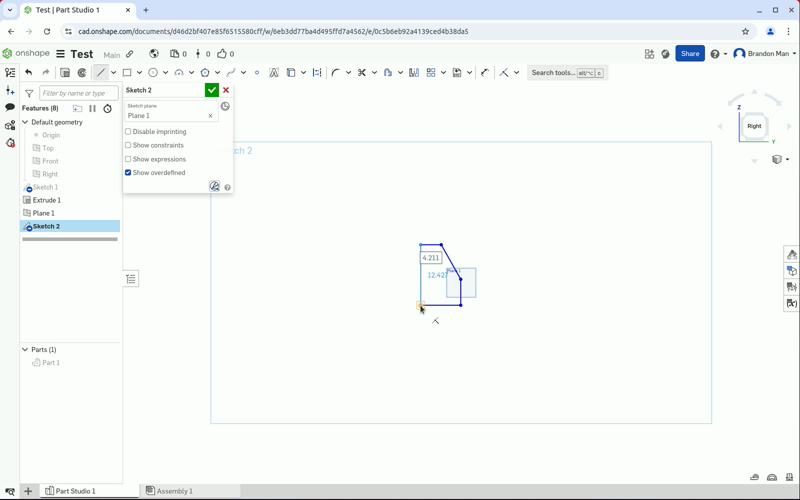
mouse_move(430, 266)
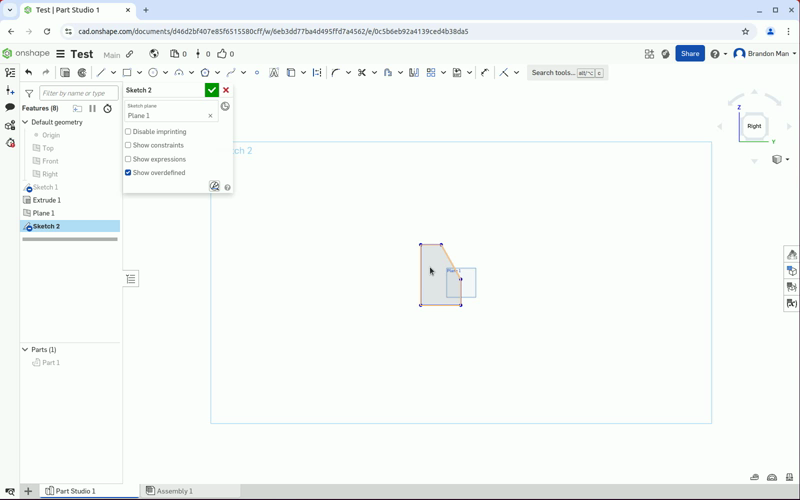
click(430, 266)
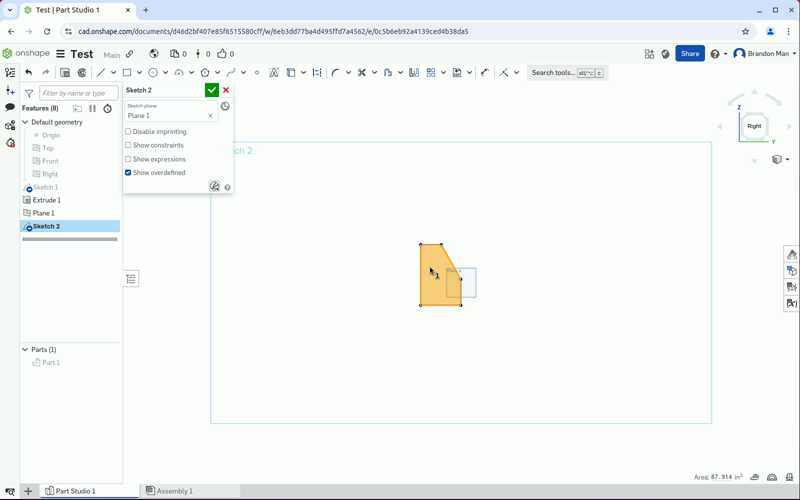
mouse_move(73, 352)
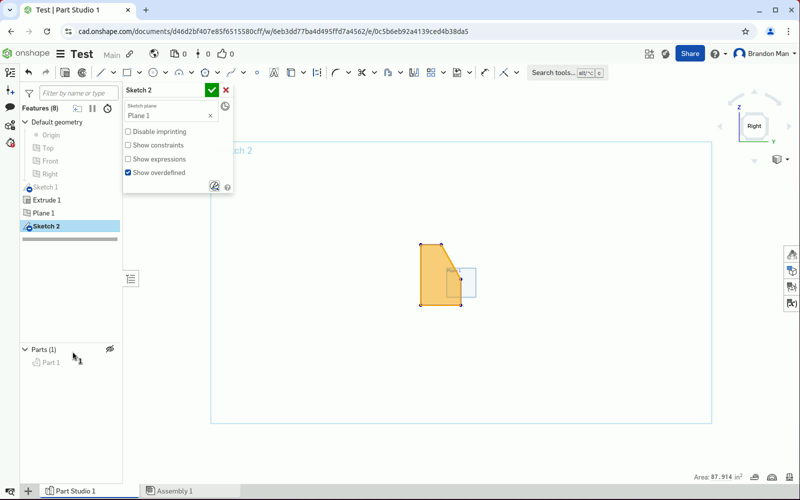
key(shift+y)
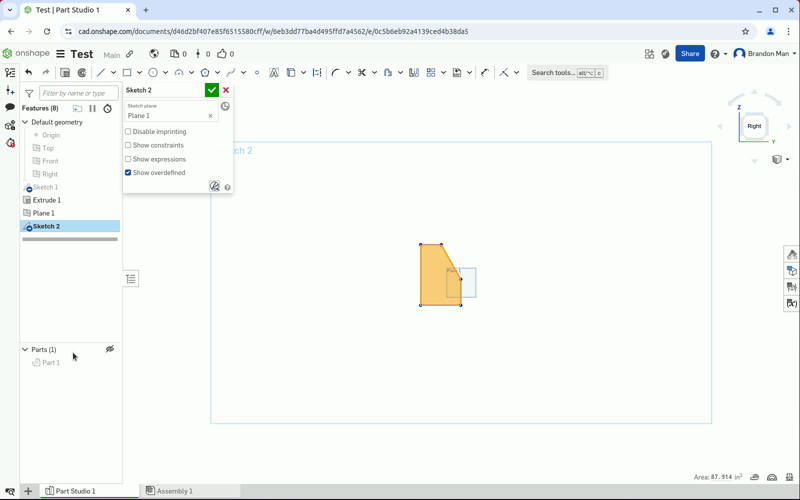
key(shift+e)
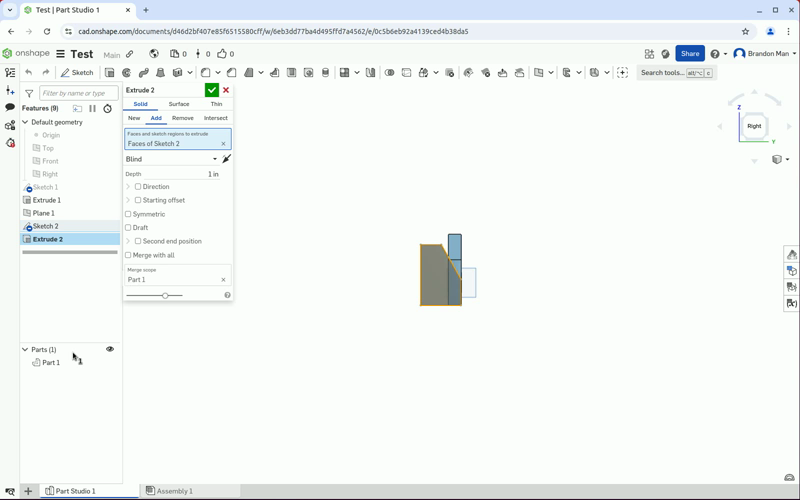
mouse_move(143, 106)
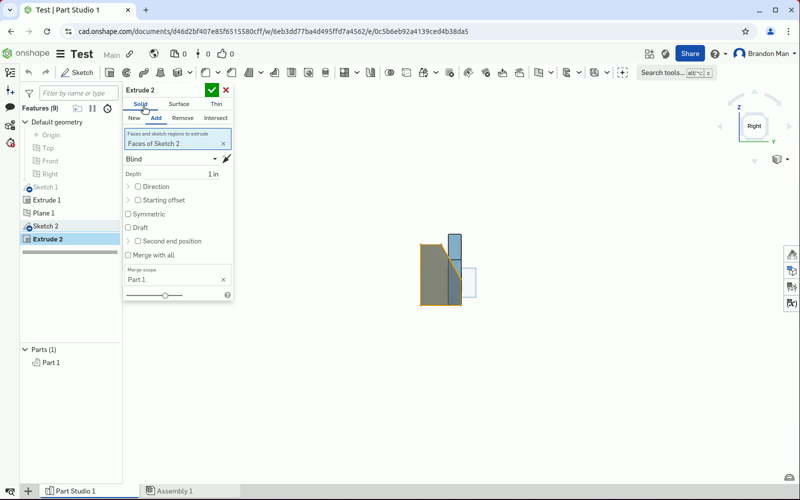
click(143, 106)
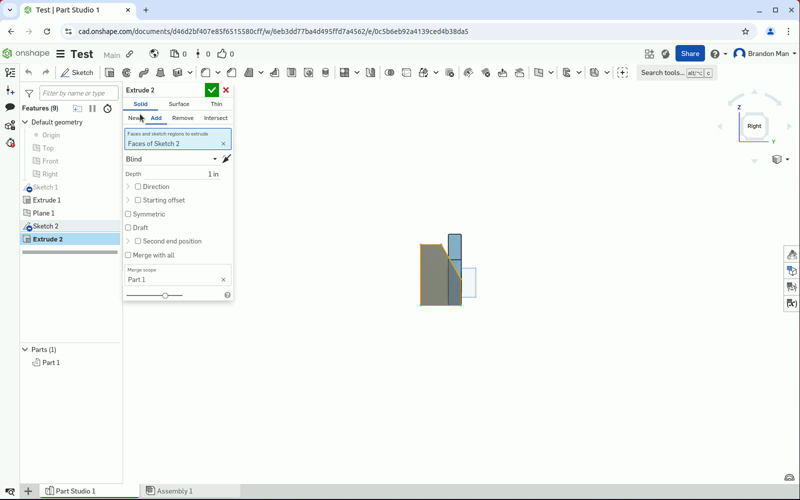
mouse_move(137, 120)
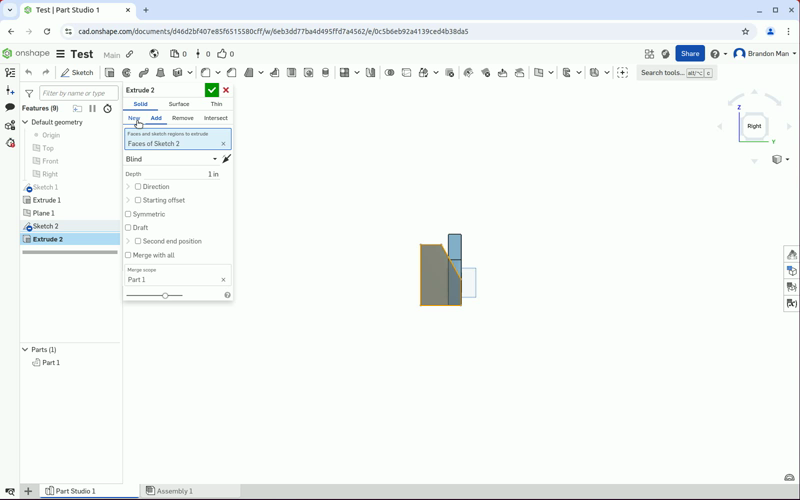
click(137, 120)
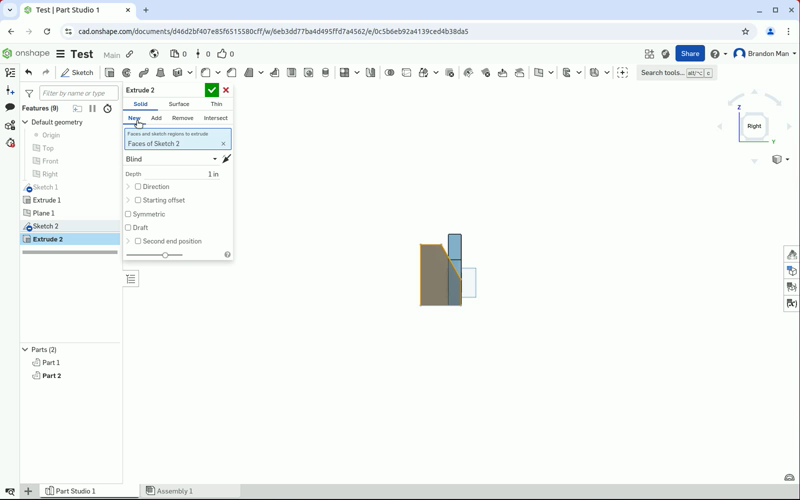
key(tab, 4)
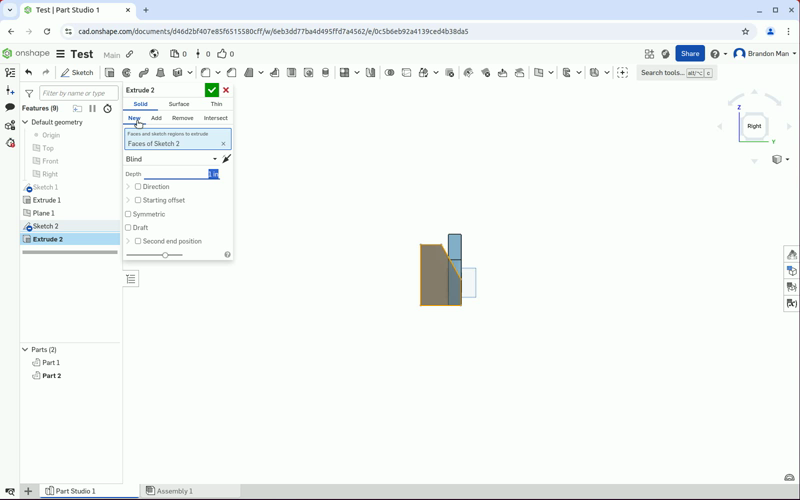
text(-2.648)
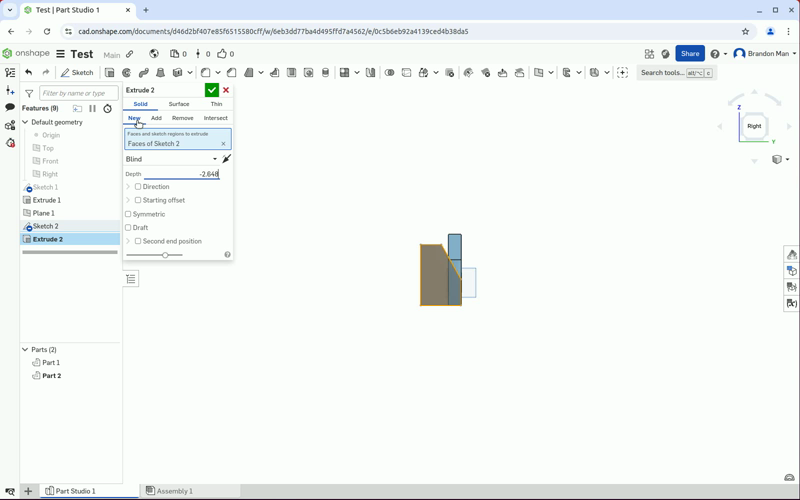
key(enter)
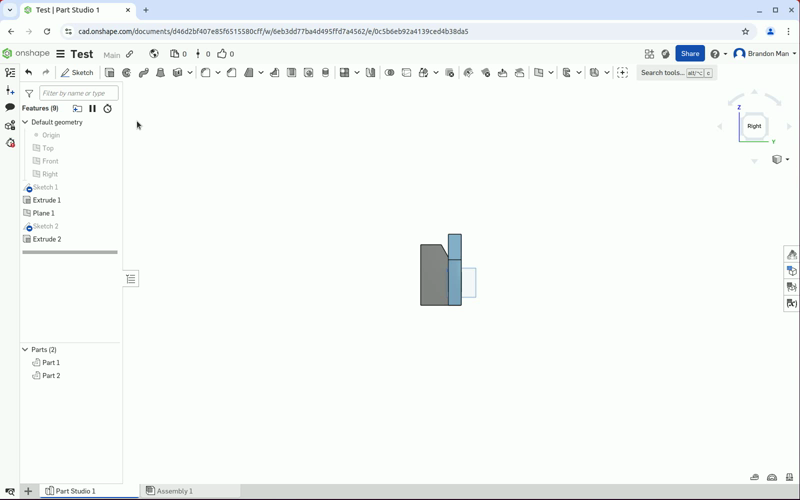
key(shift+h)
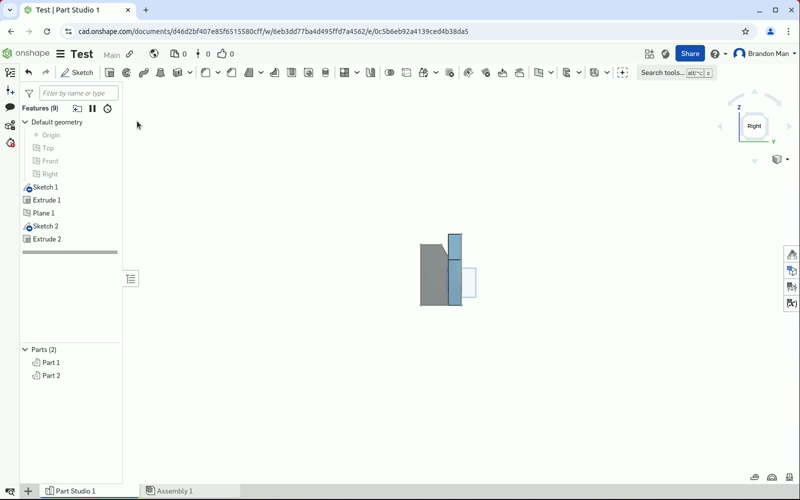
key(shift+h)
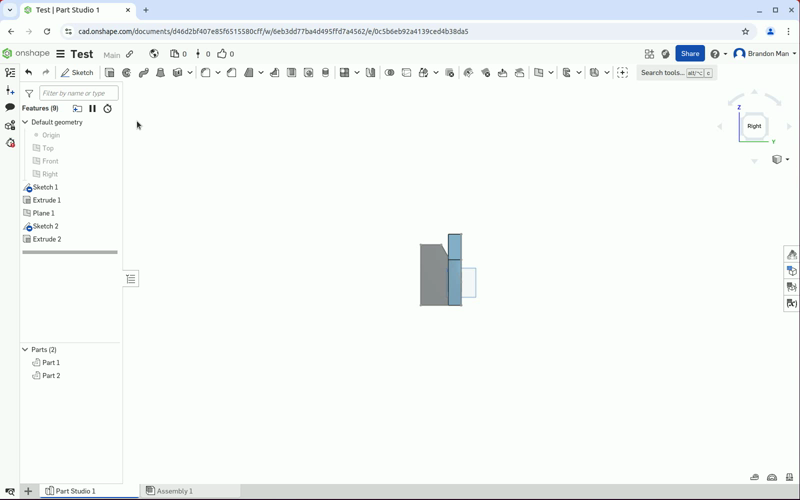
key(shift+7)
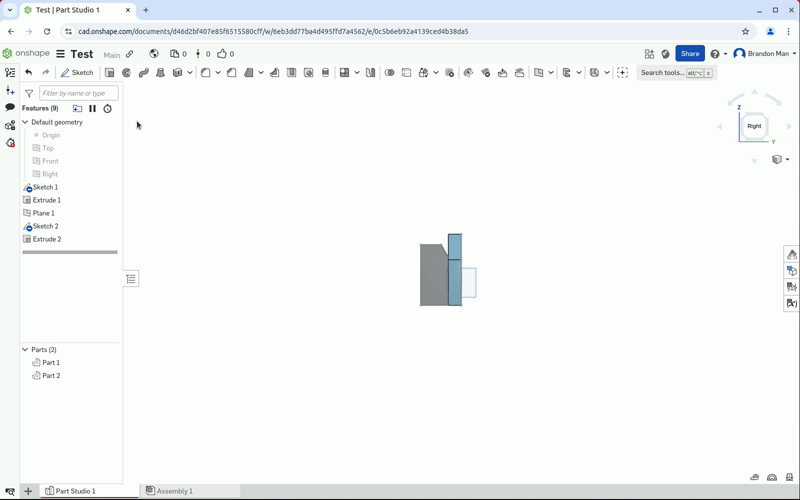
key(right, 2)
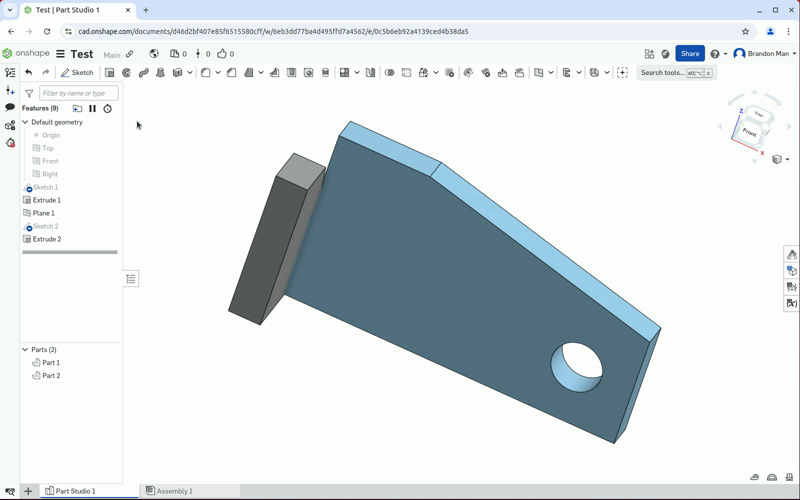
key(down, 2)
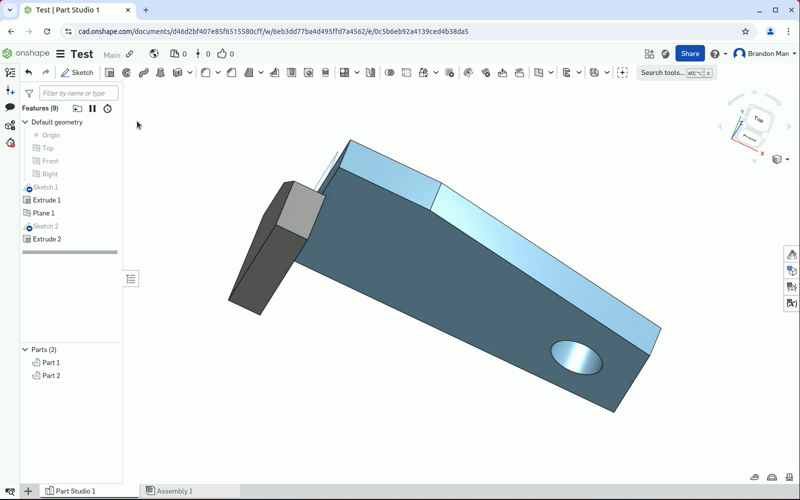
key(up, 2)
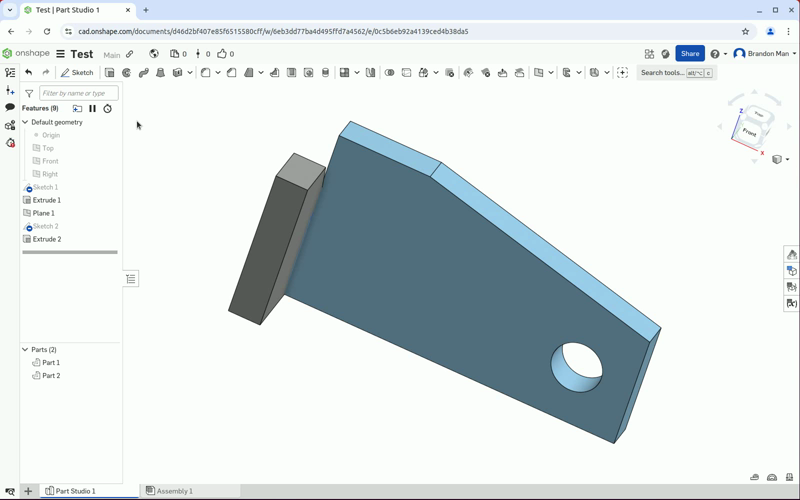
key(left, 2)
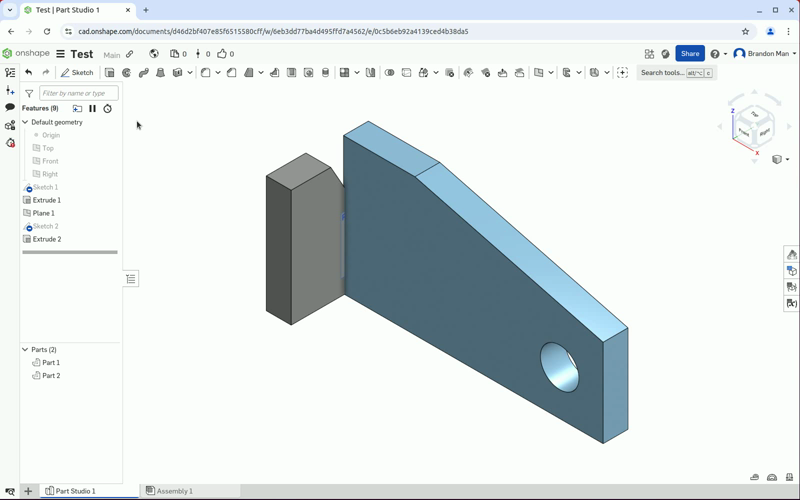
mouse_move(73, 189)
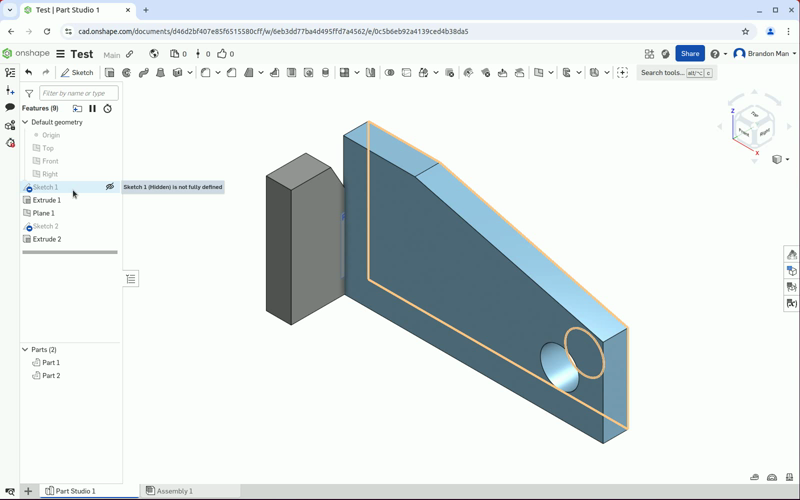
click(73, 189)